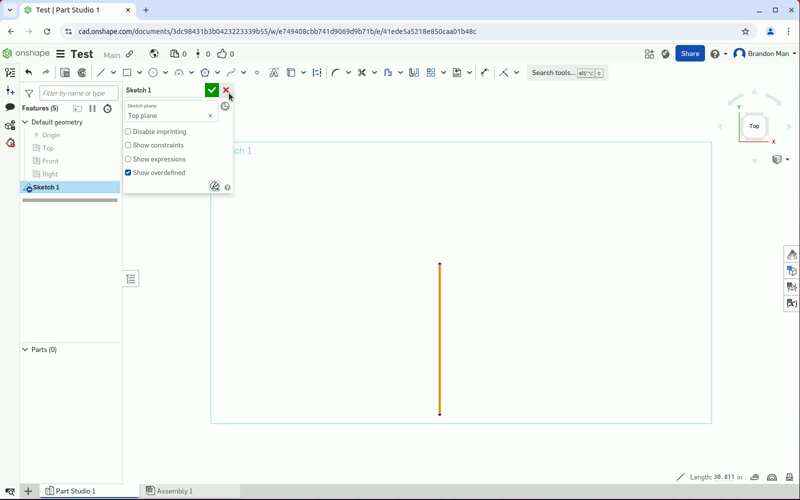
key(shift+h)
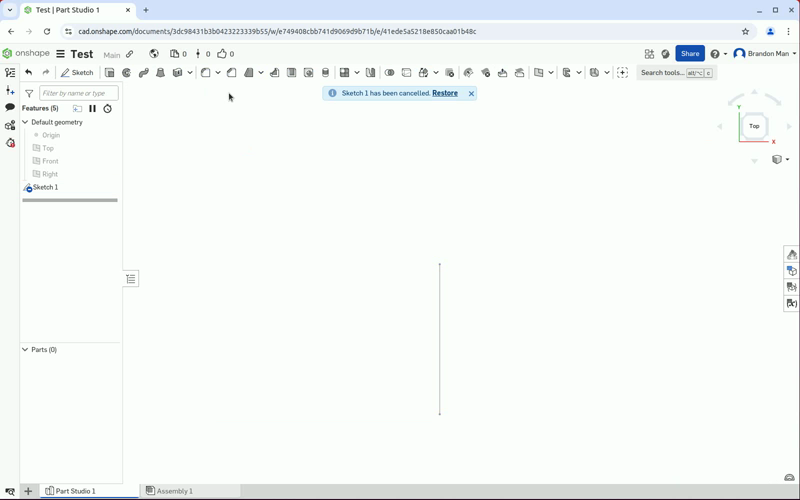
key(shift+s)
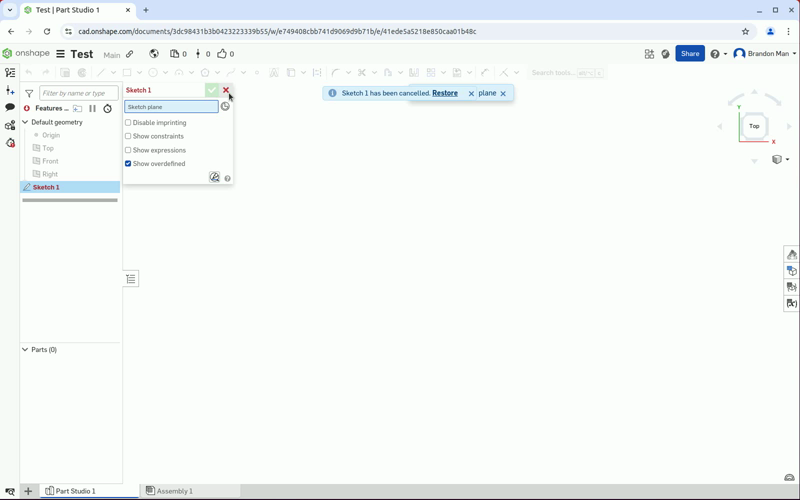
mouse_move(73, 150)
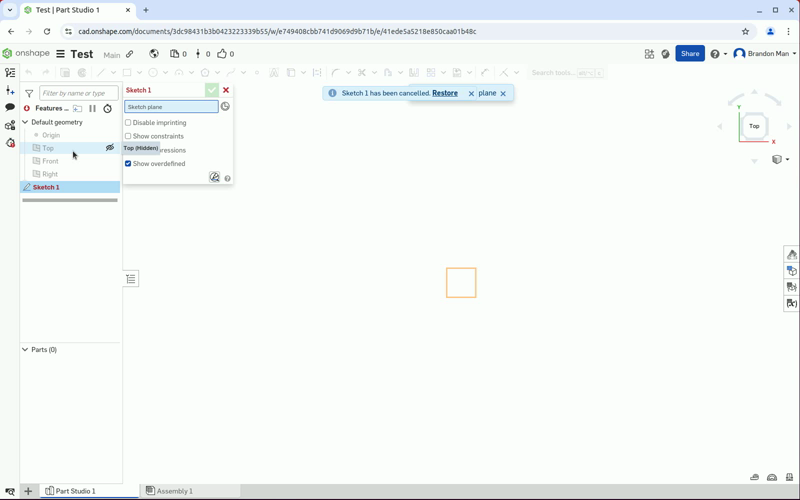
click(73, 150)
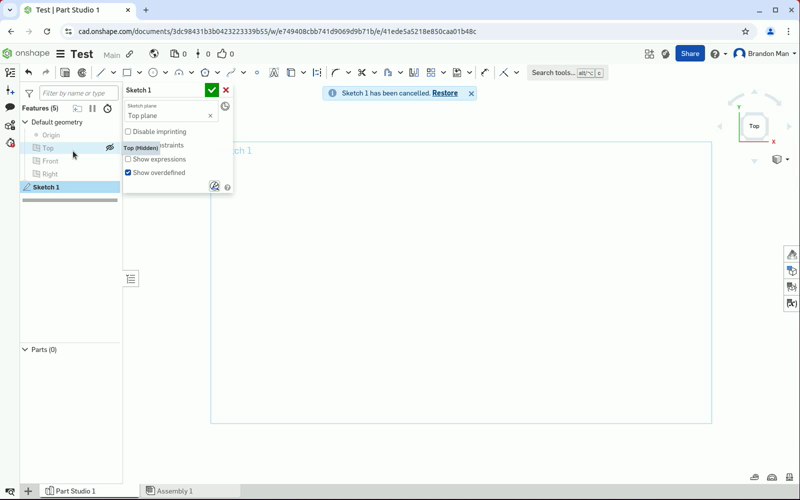
mouse_move(73, 352)
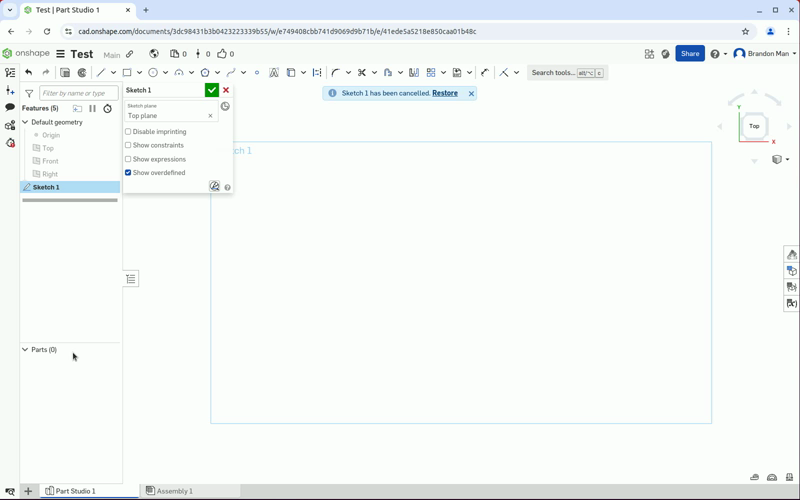
key(y)
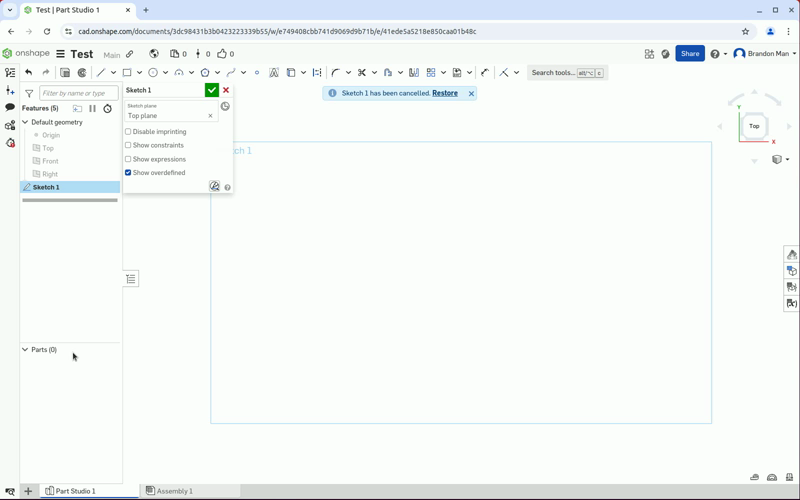
key(l)
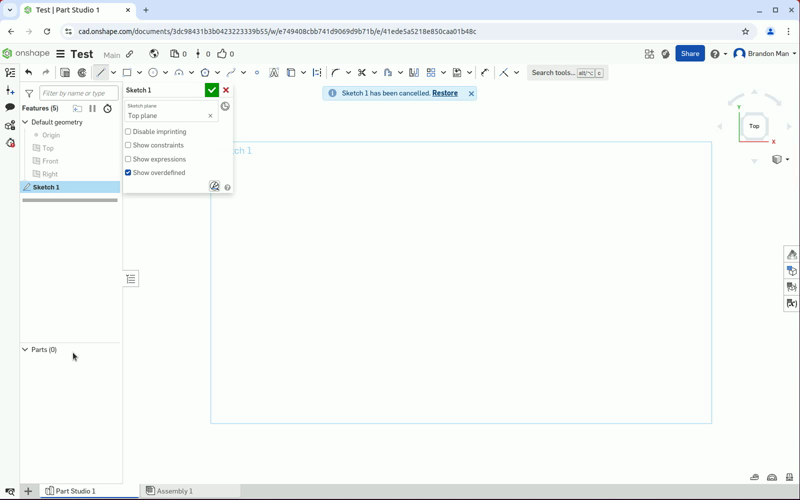
key_down(shift)
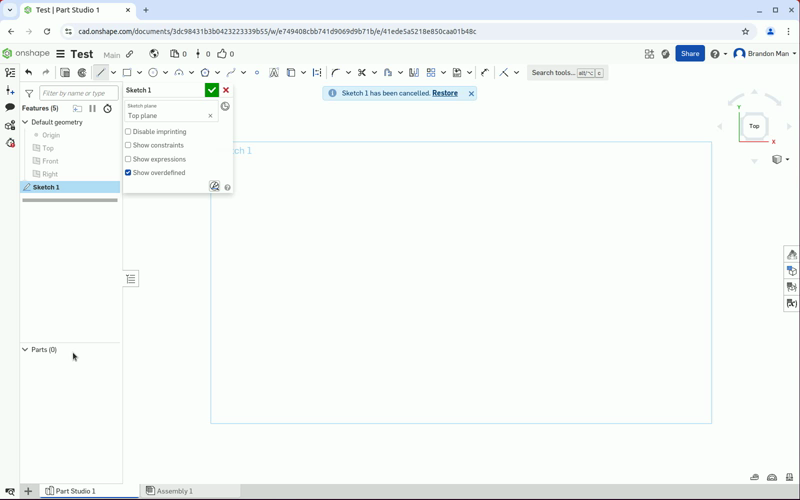
mouse_move(365, 395)
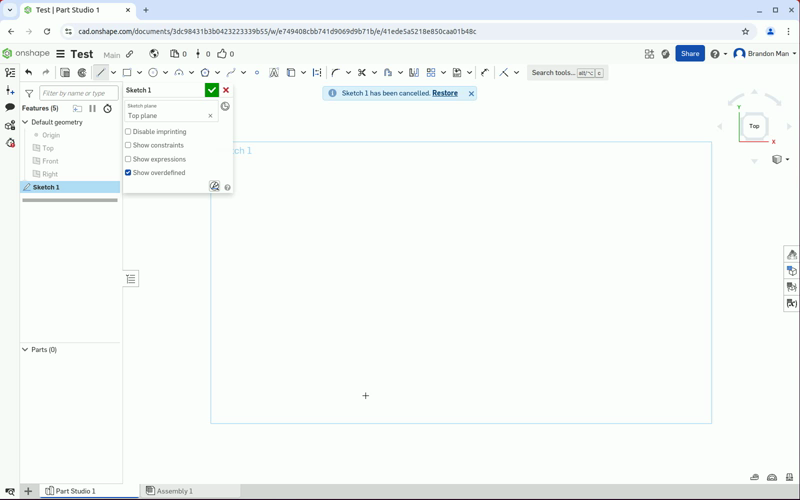
click(365, 395)
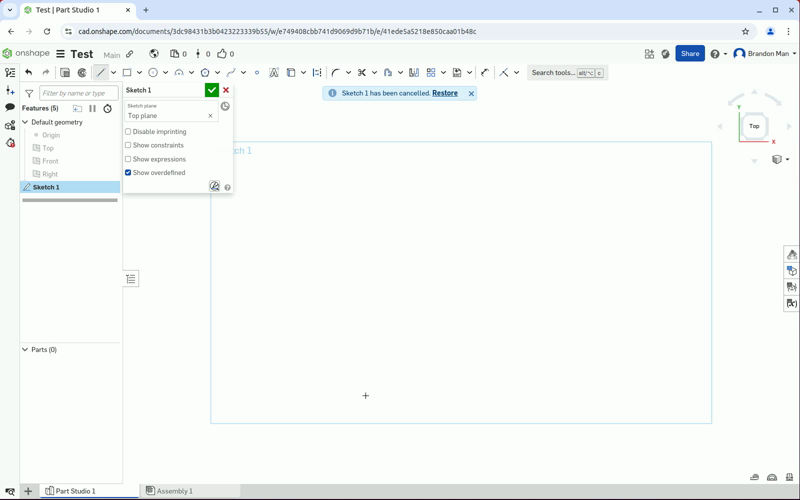
key_up(shift)
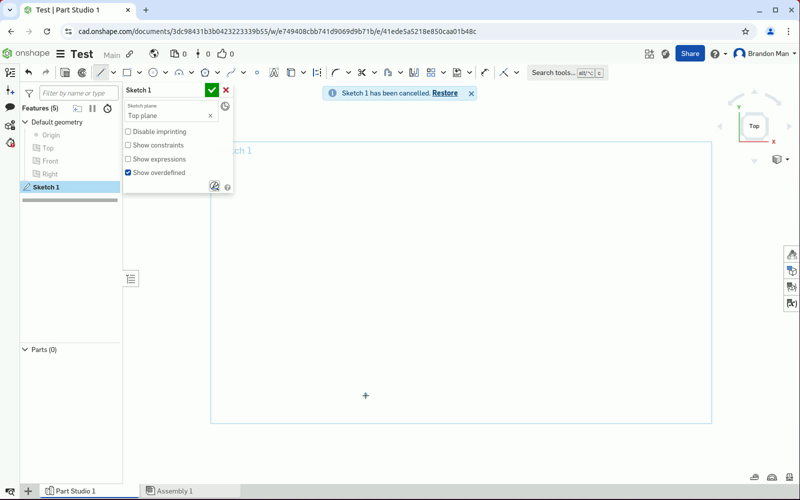
key_down(shift)
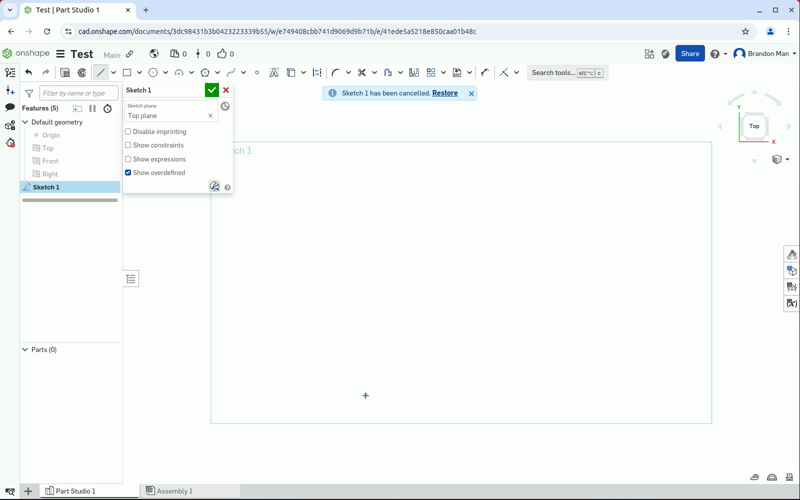
mouse_move(554, 395)
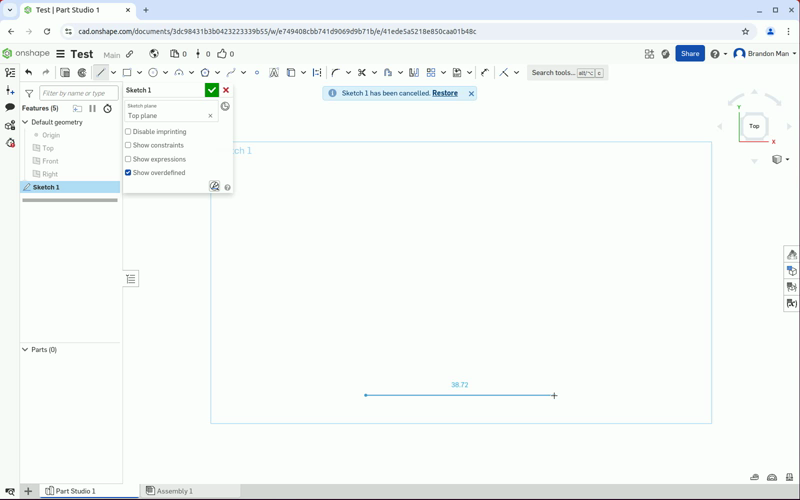
click(554, 395)
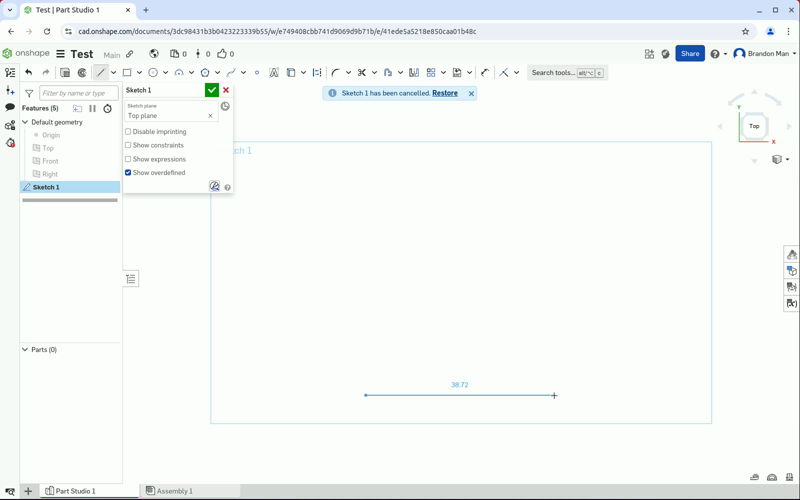
key_up(shift)
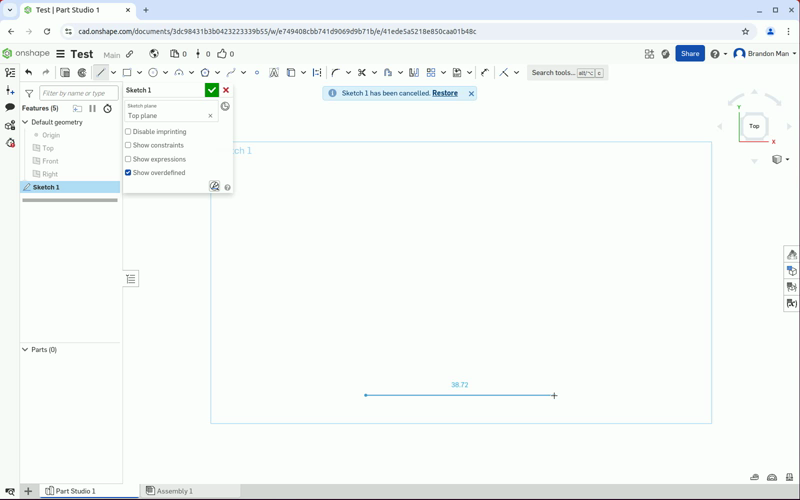
key_down(shift)
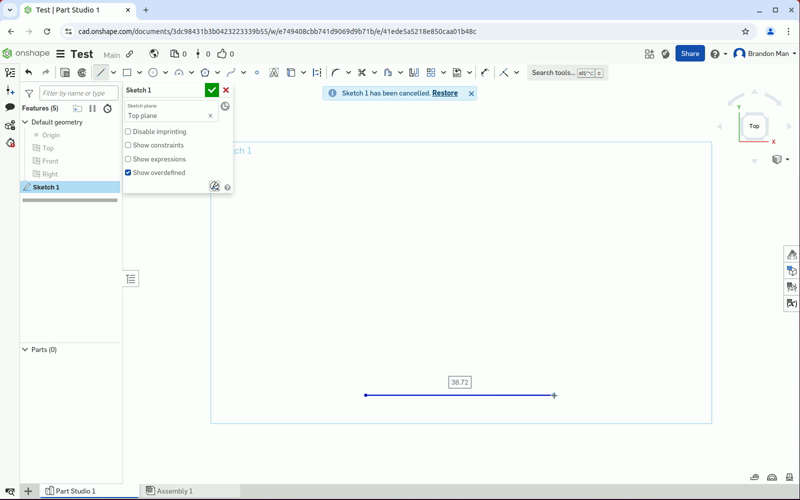
mouse_move(554, 171)
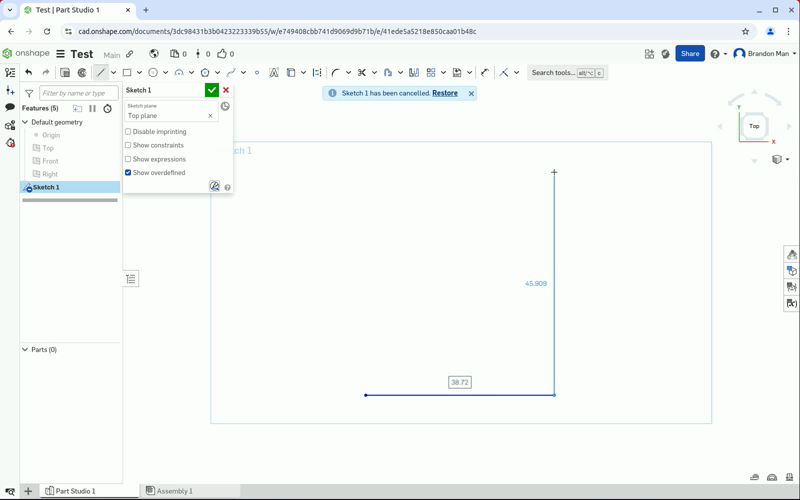
click(554, 171)
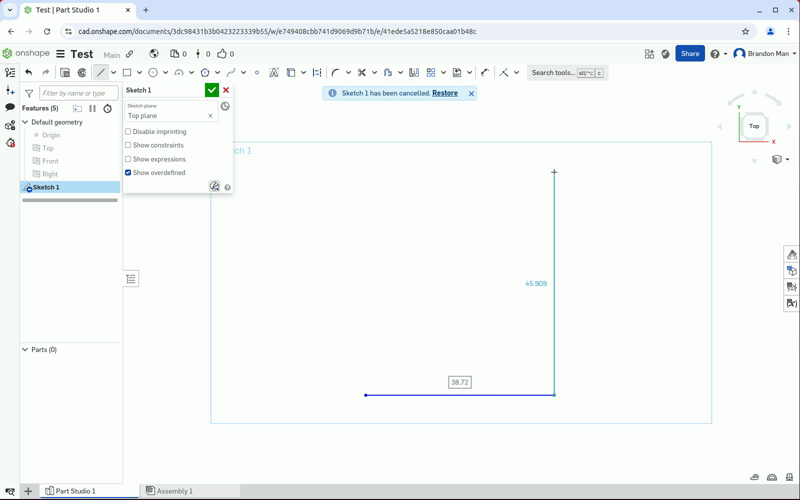
key_up(shift)
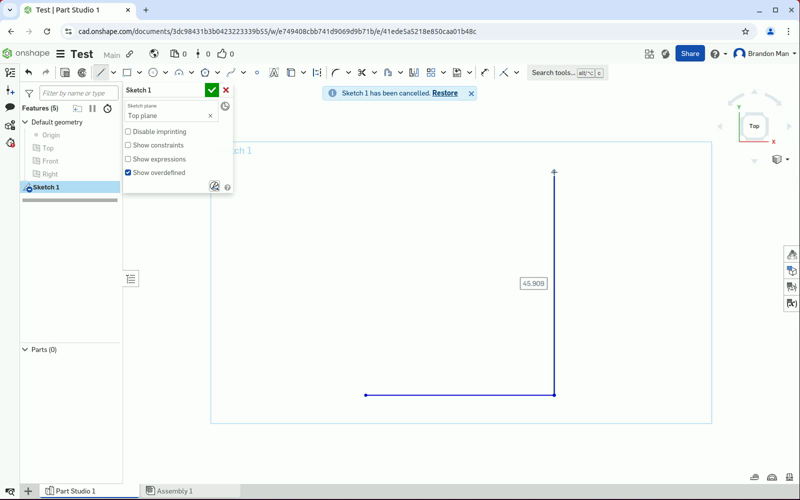
key_down(shift)
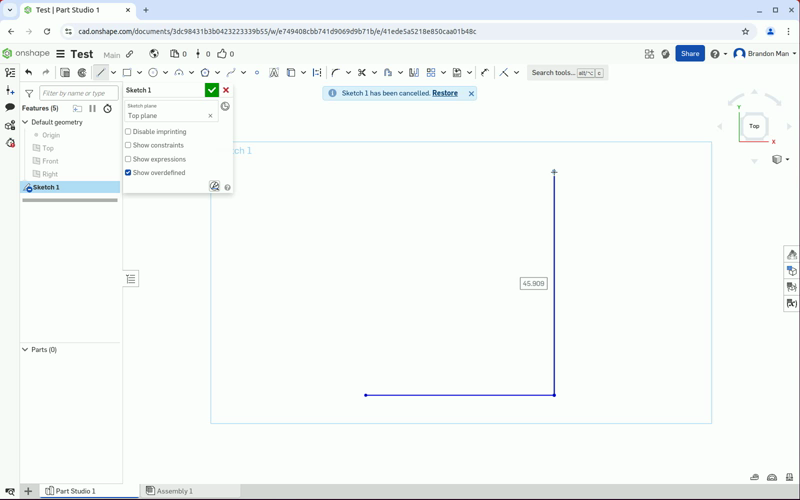
mouse_move(365, 171)
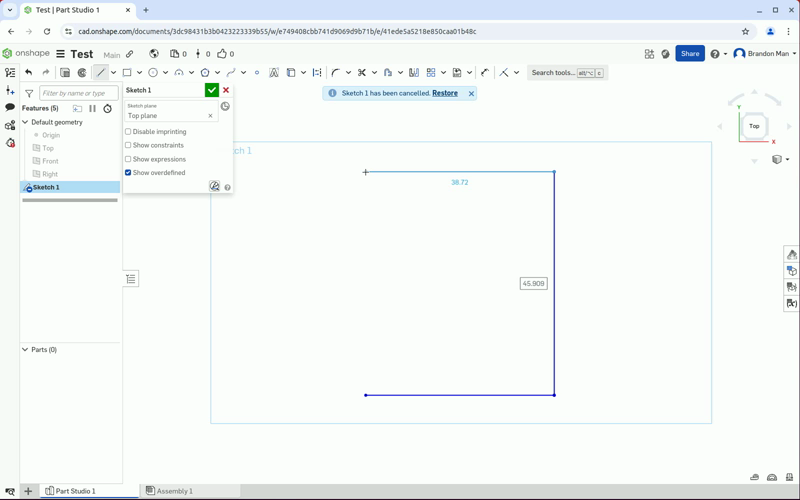
click(365, 171)
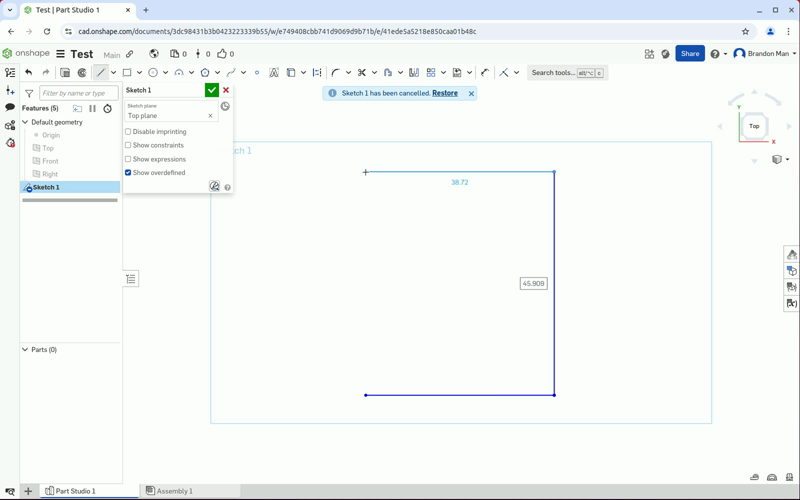
key_up(shift)
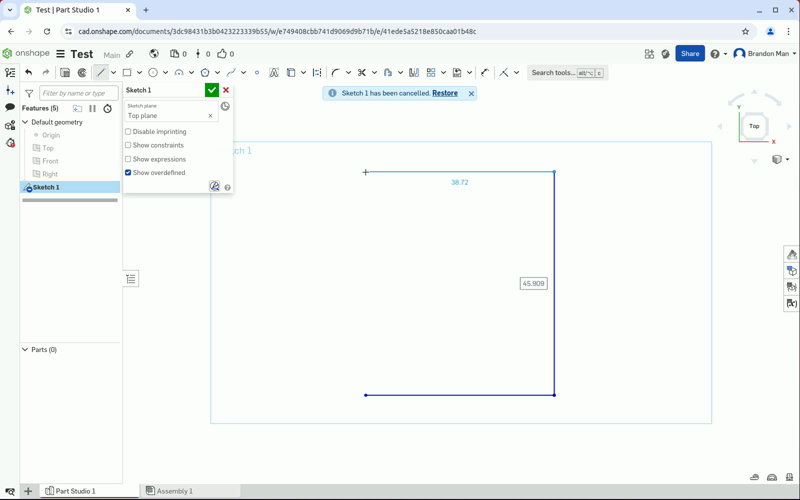
key_down(shift)
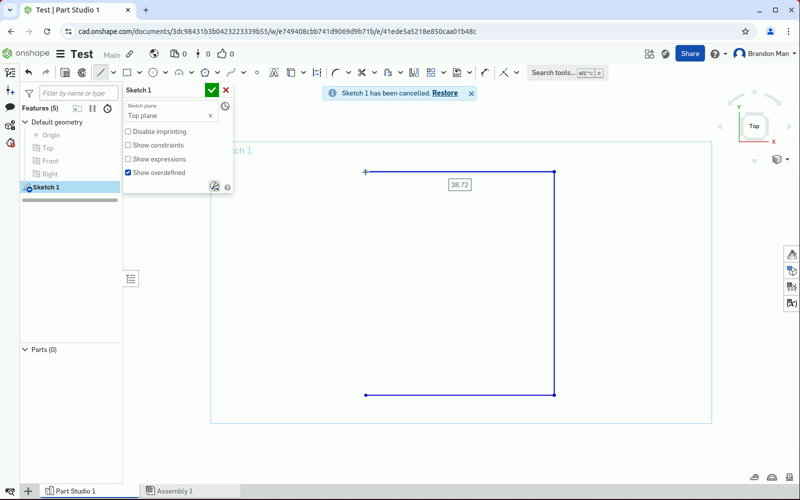
mouse_move(365, 395)
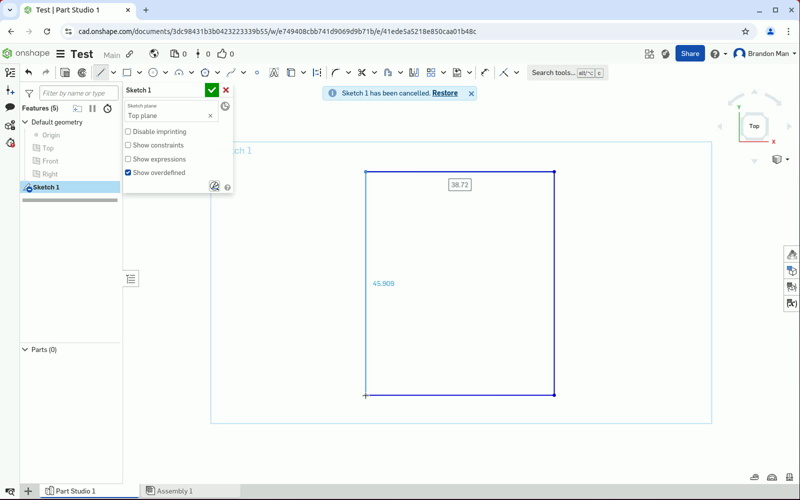
key_up(shift)
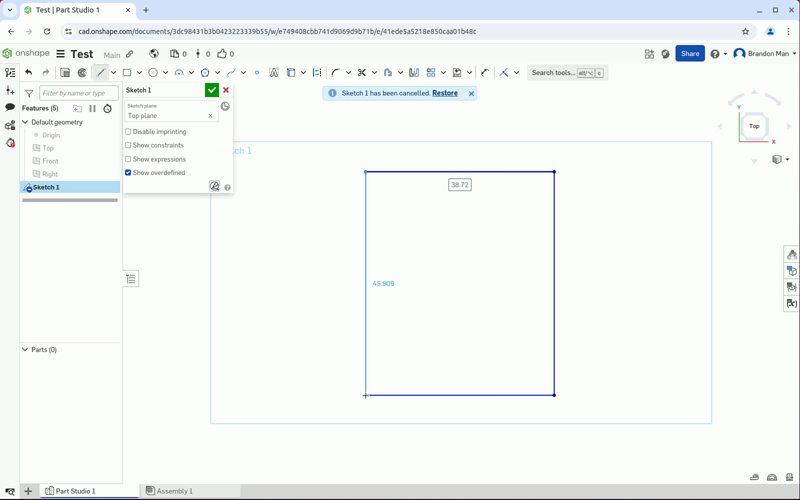
click(365, 395)
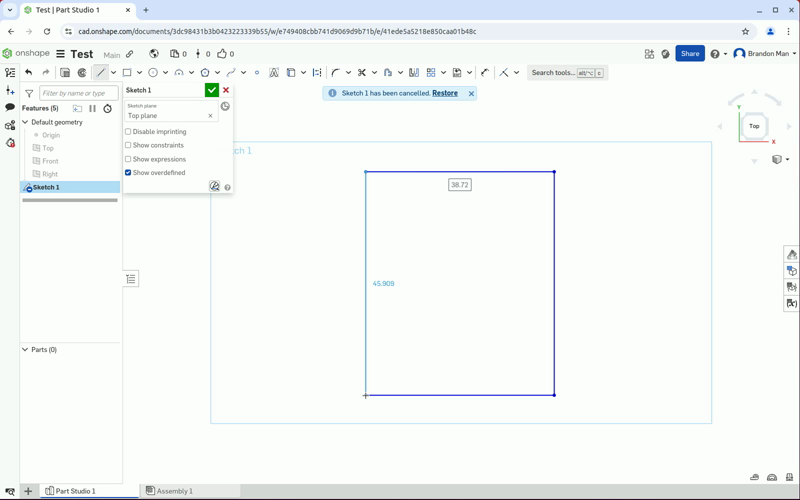
key(esc)
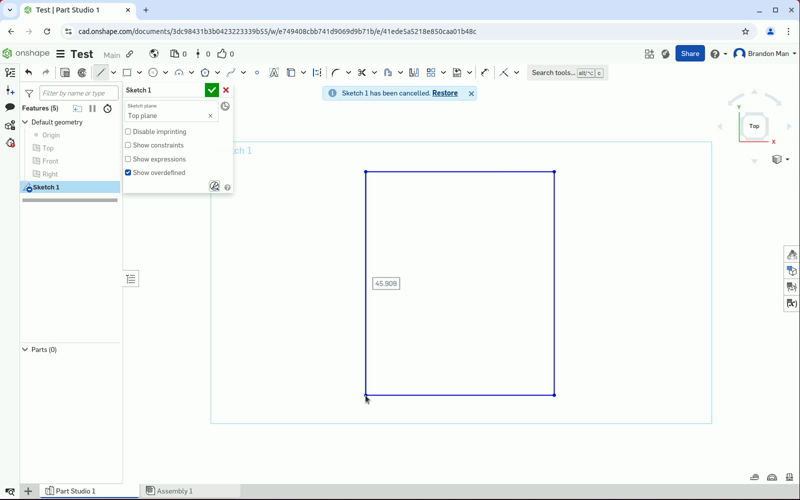
mouse_move(434, 296)
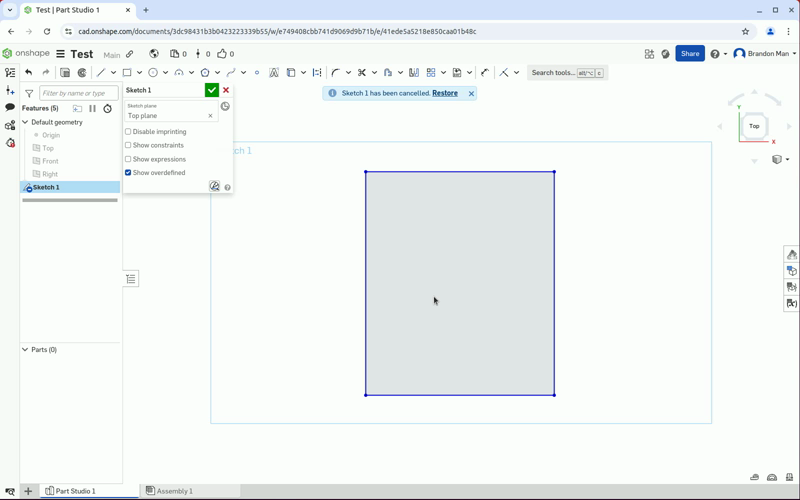
click(434, 296)
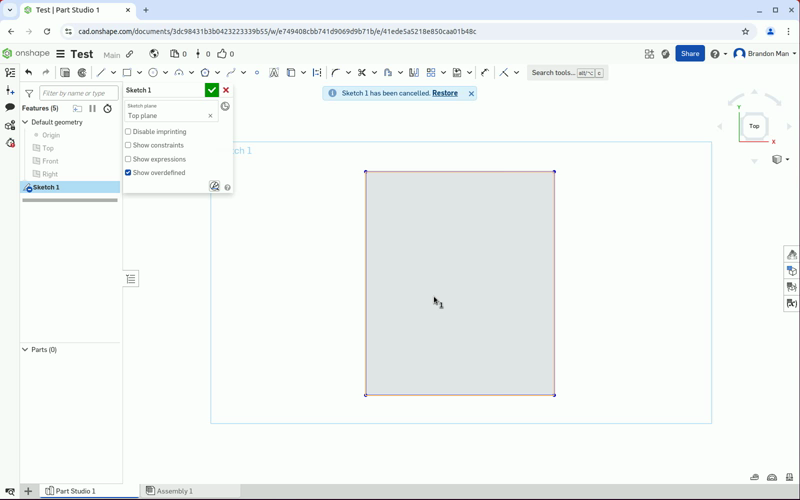
mouse_move(73, 352)
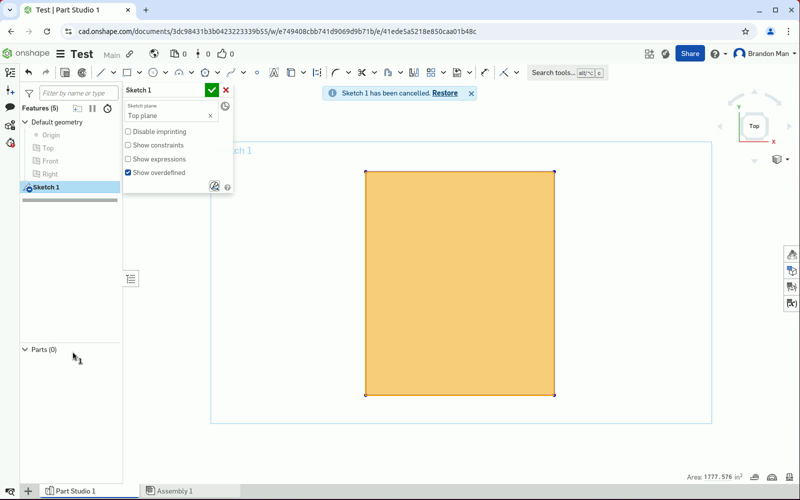
key(shift+y)
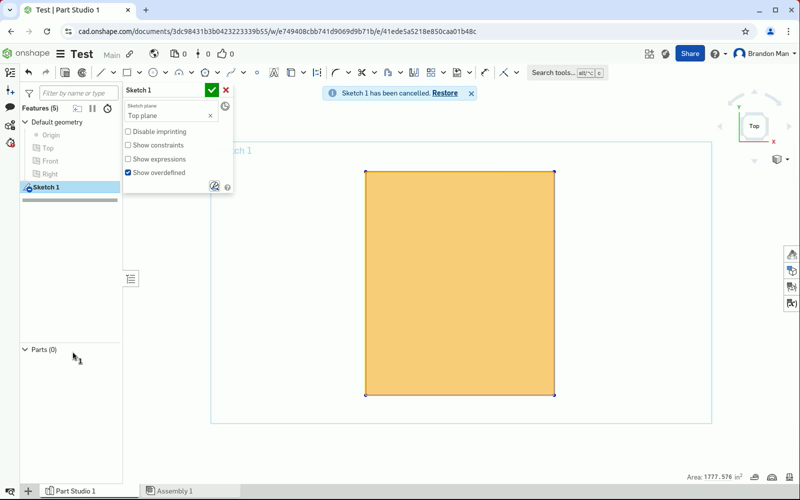
key(shift+e)
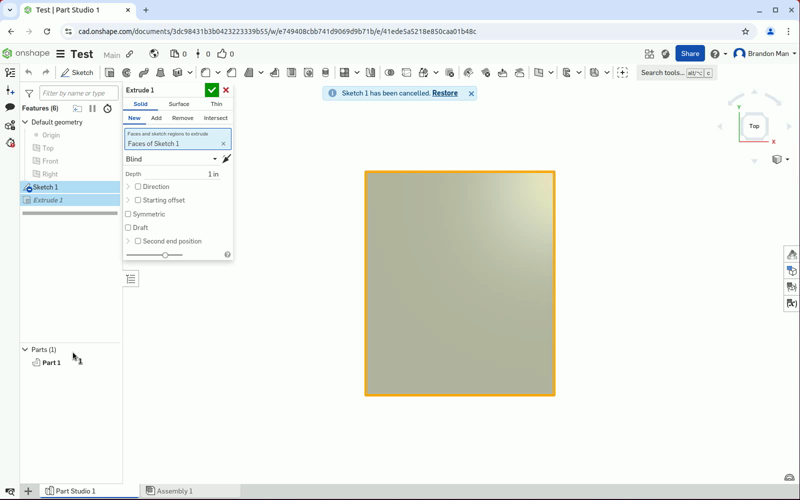
mouse_move(143, 106)
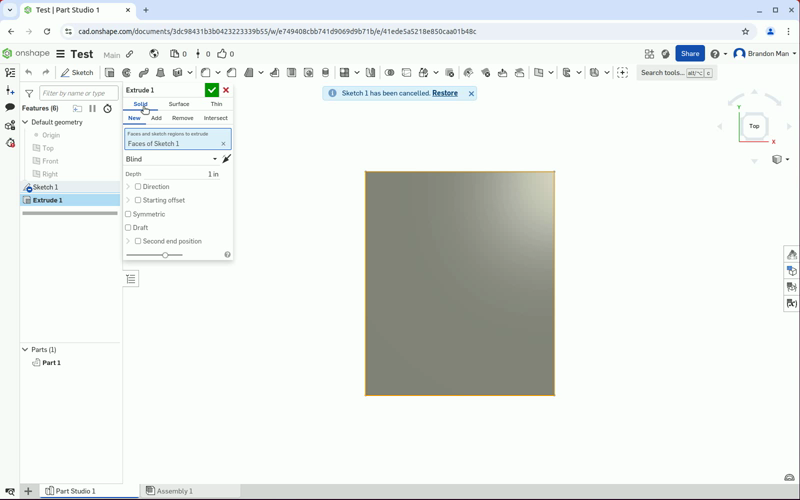
click(143, 106)
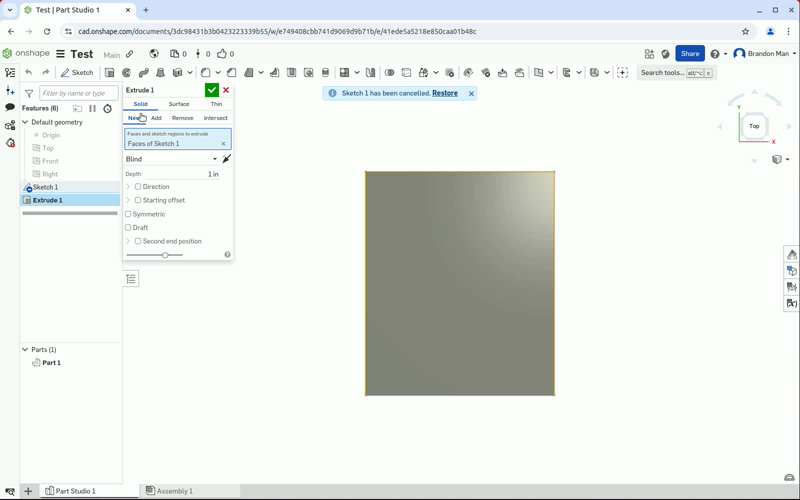
mouse_move(137, 120)
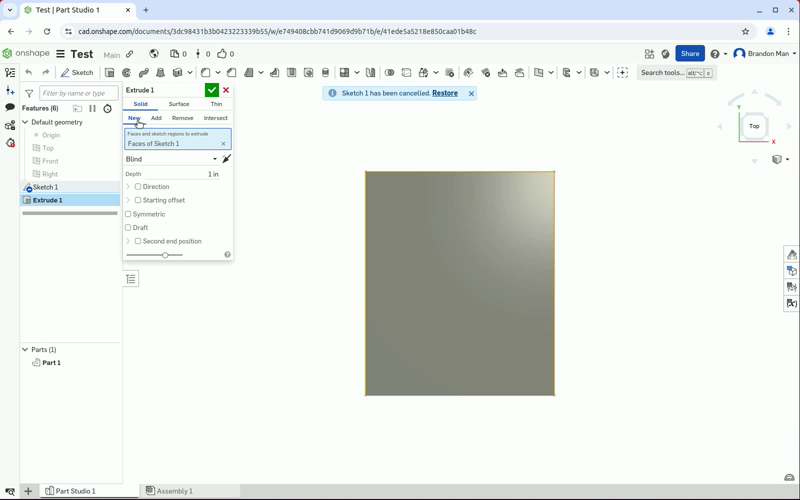
click(137, 120)
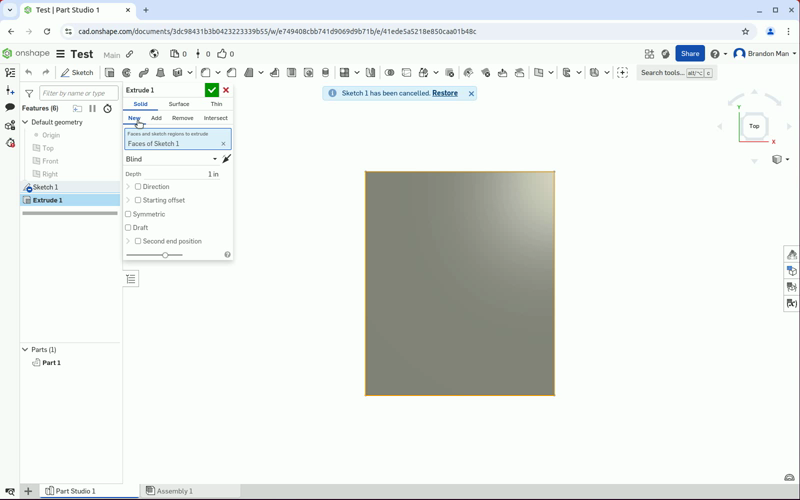
key(tab, 4)
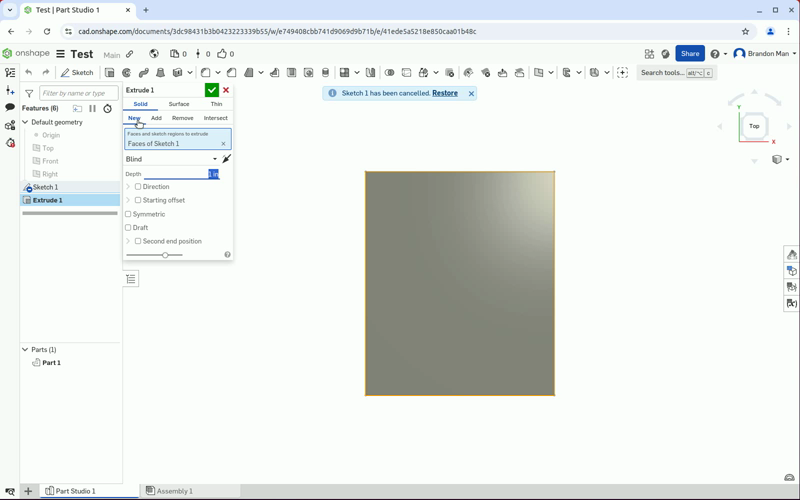
text(6.499)
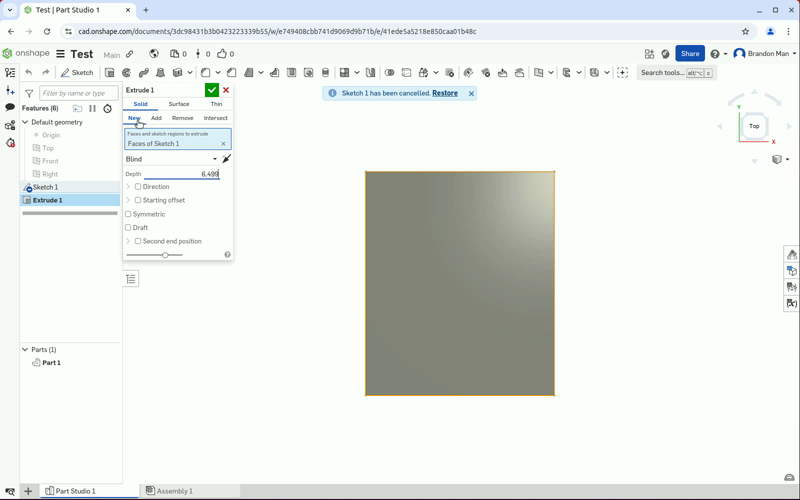
key(enter)
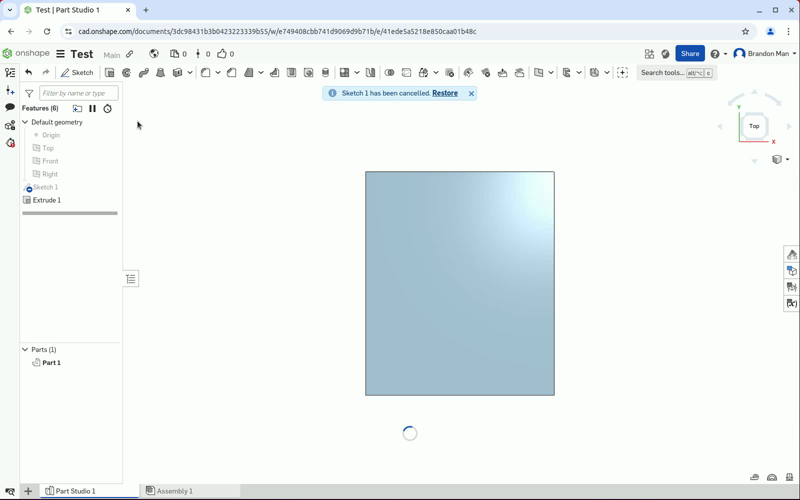
key(shift+h)
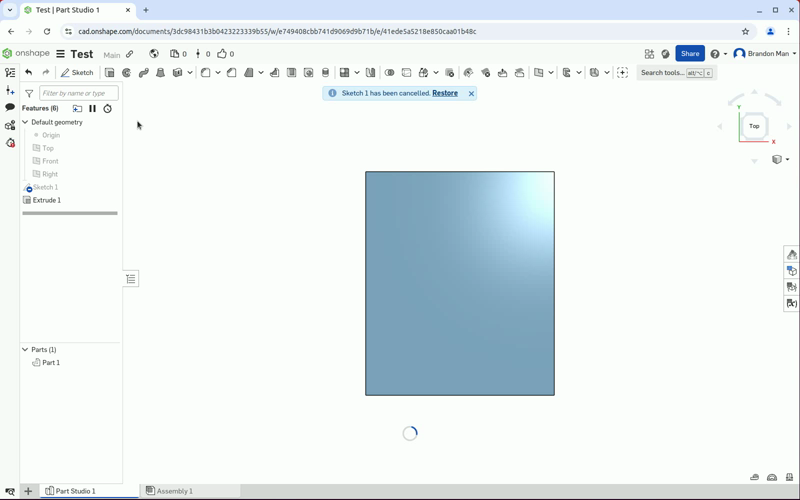
key(shift+h)
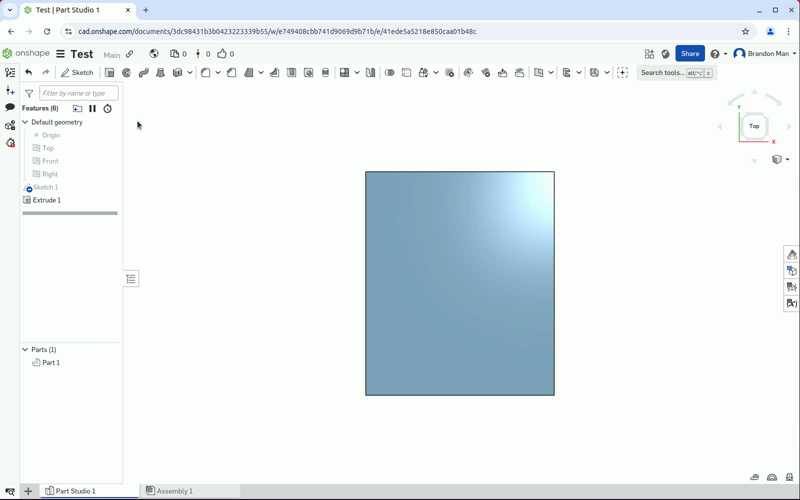
mouse_move(73, 189)
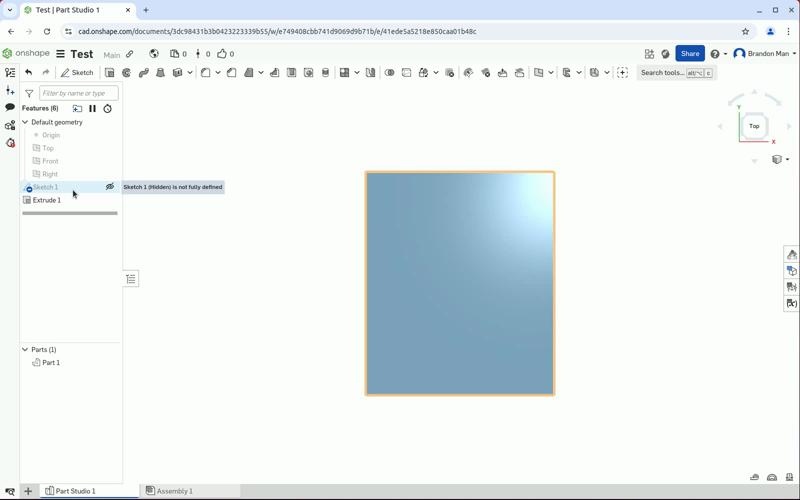
click(73, 189)
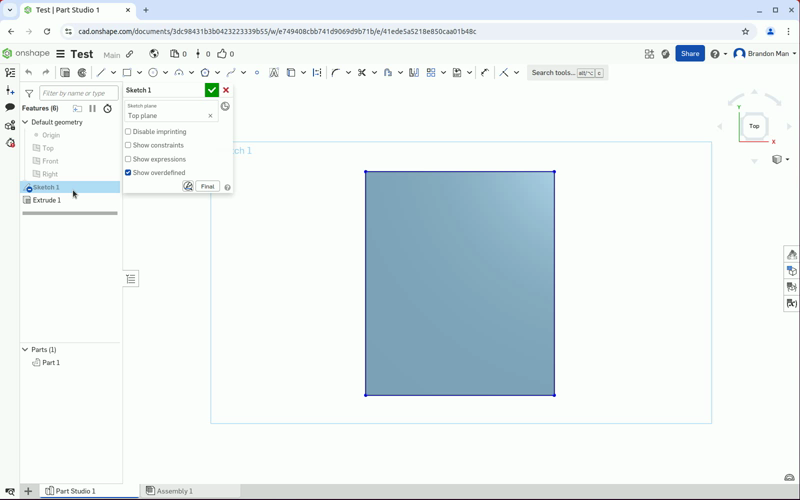
mouse_move(229, 92)
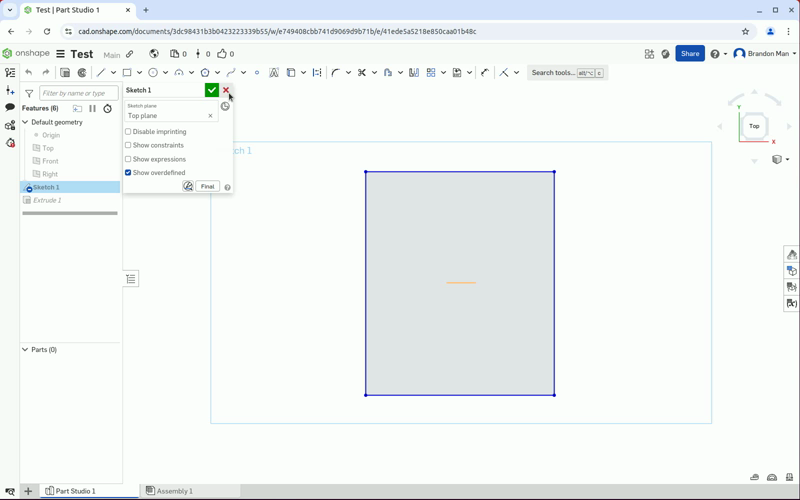
click(229, 92)
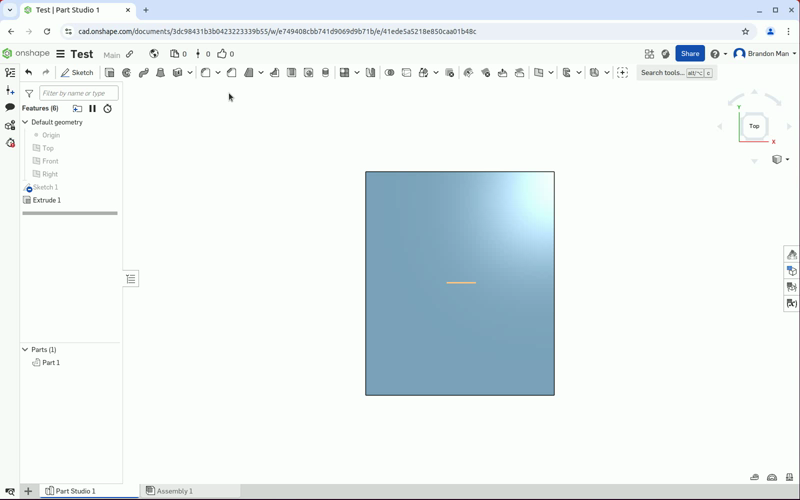
mouse_move(541, 75)
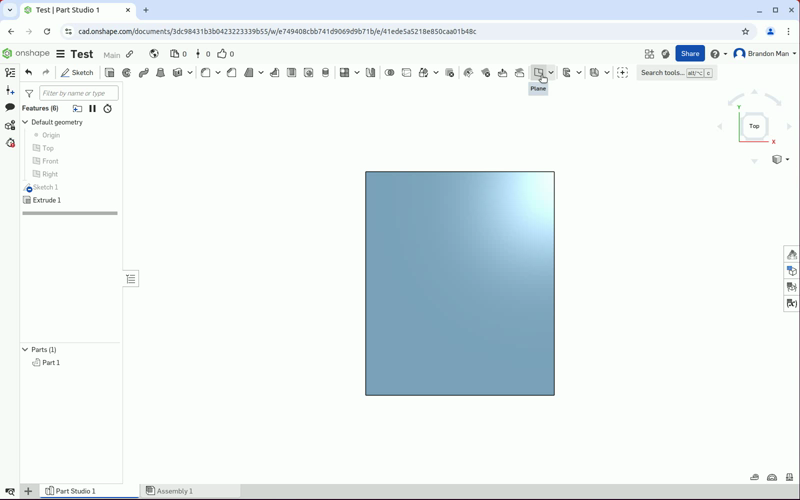
click(541, 75)
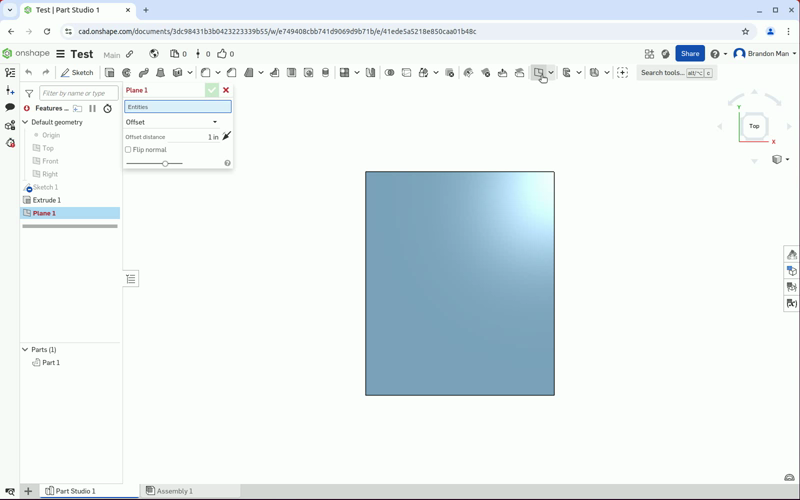
mouse_move(73, 150)
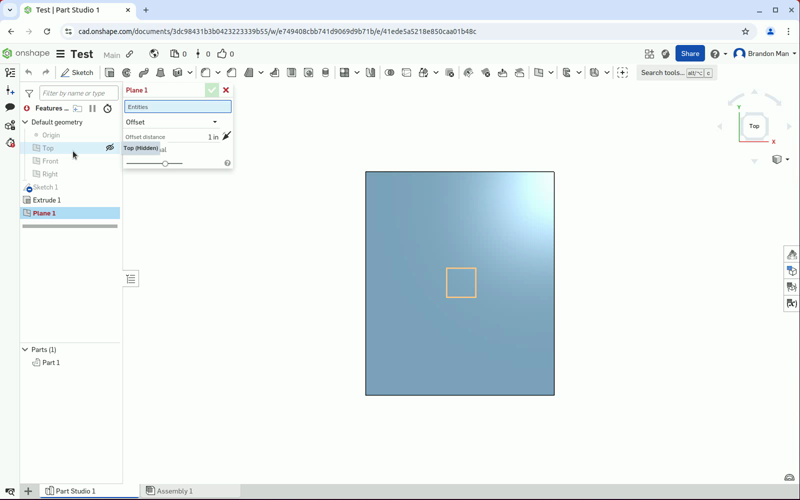
click(73, 150)
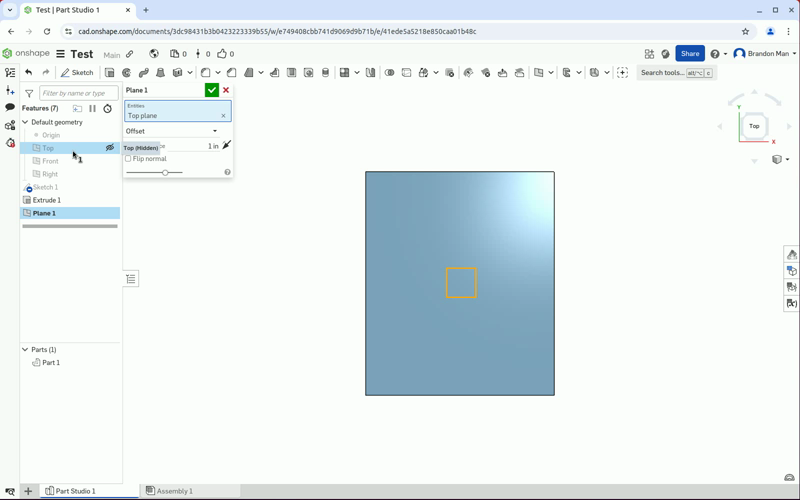
key(tab, 2)
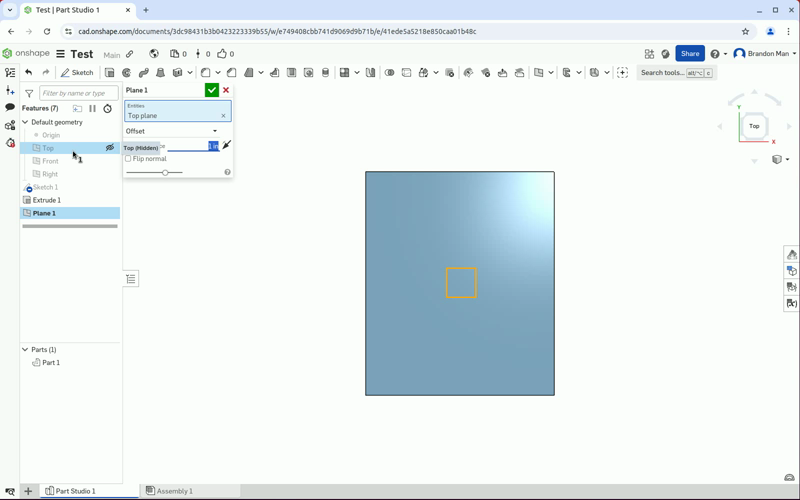
text(6.501)
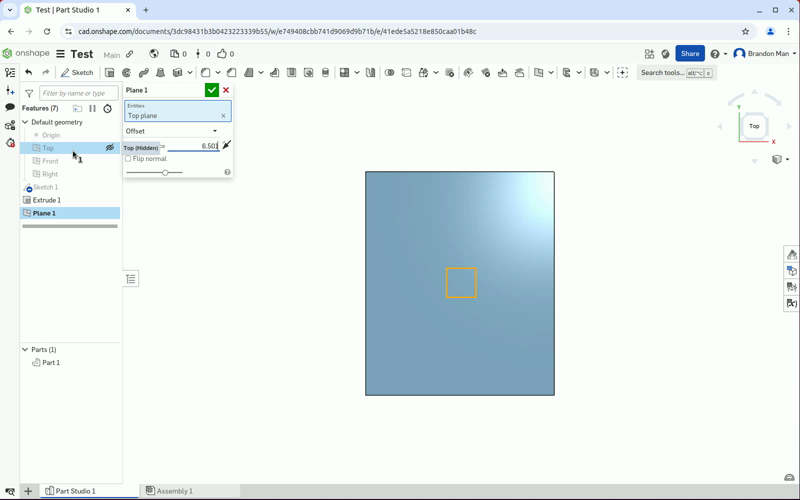
key(enter, 2)
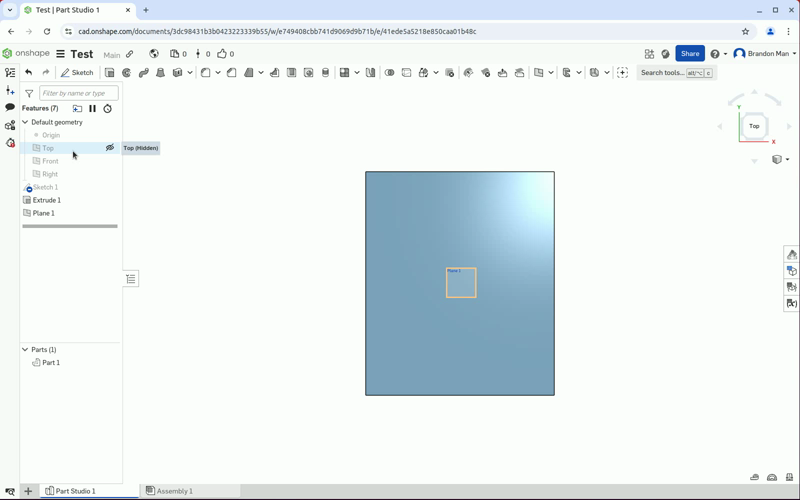
key(shift+s)
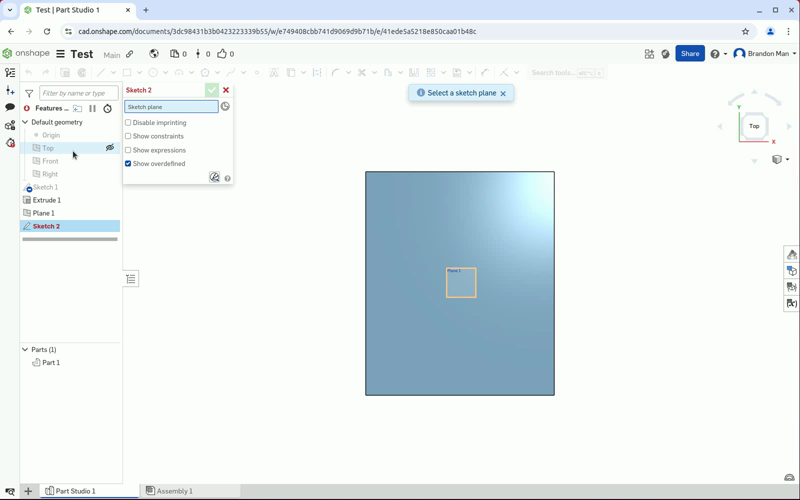
mouse_move(73, 215)
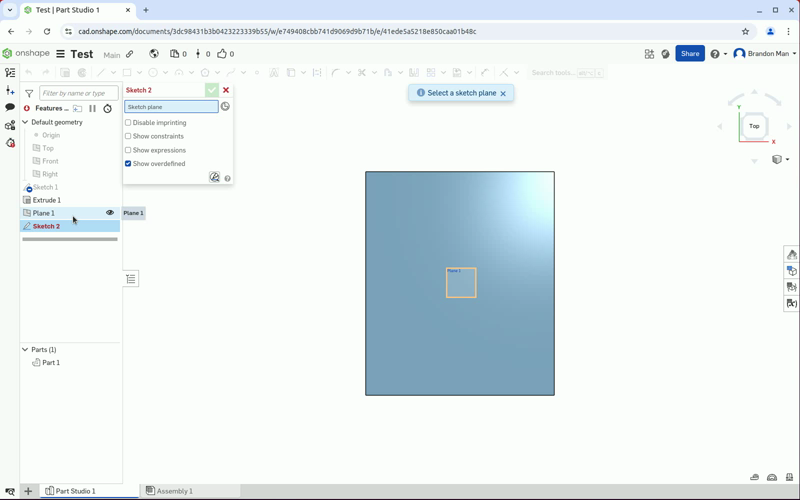
click(73, 215)
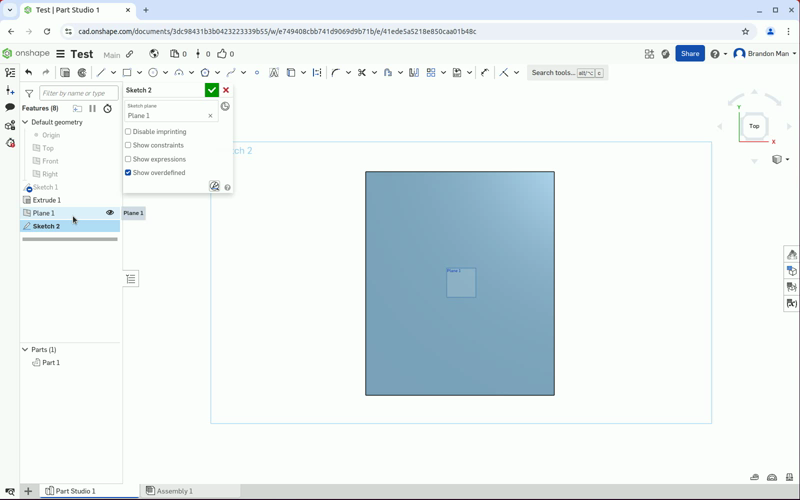
mouse_move(73, 352)
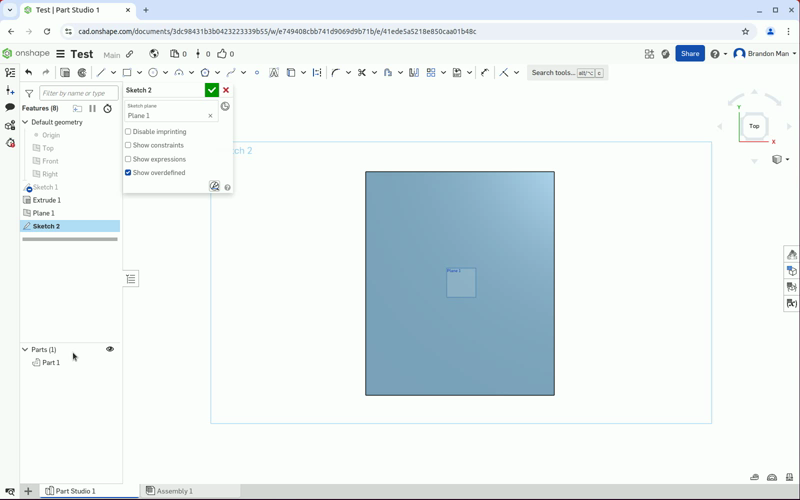
key(y)
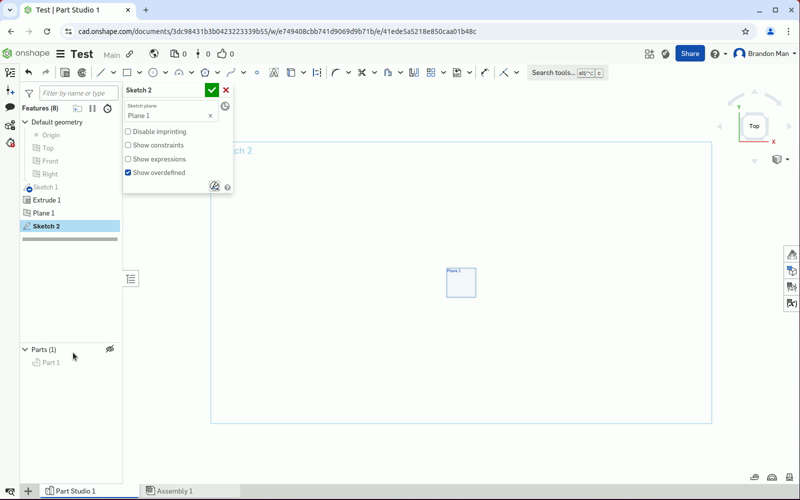
key(c)
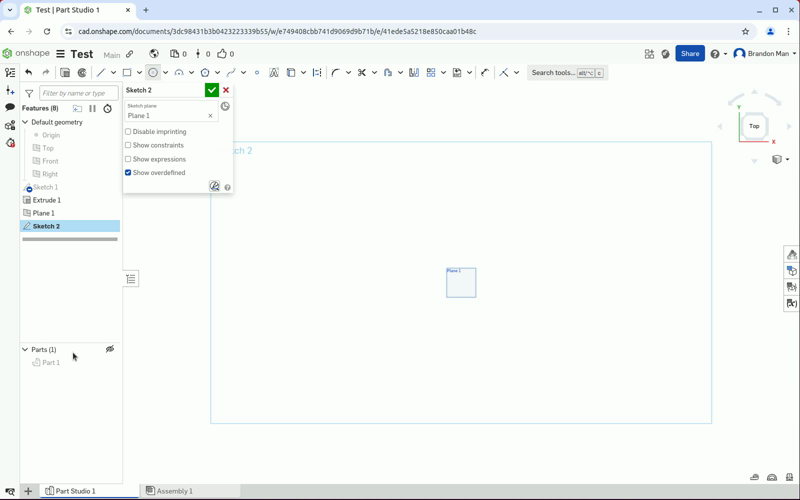
key_down(shift)
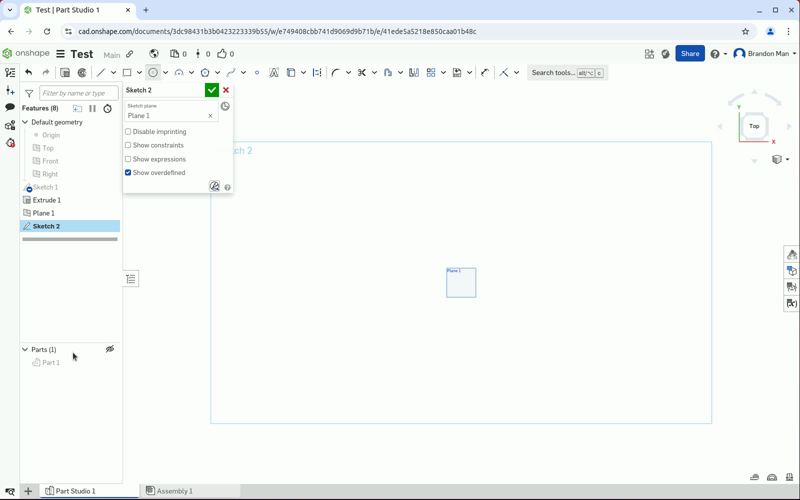
mouse_move(460, 282)
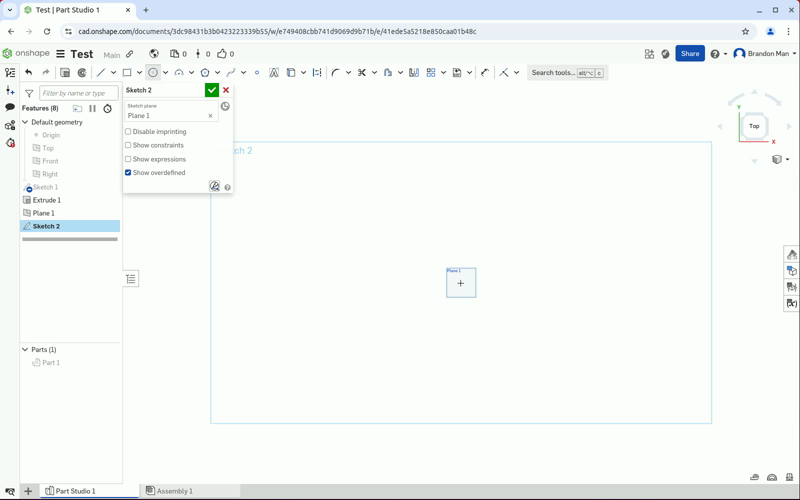
click(460, 282)
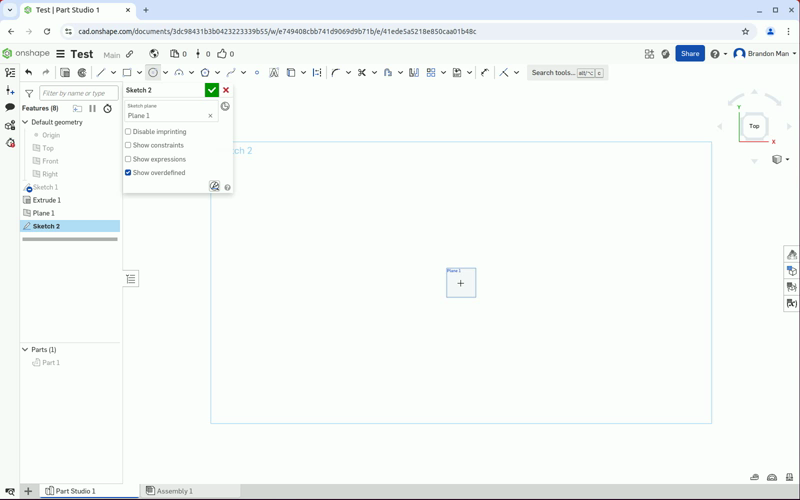
key_up(shift)
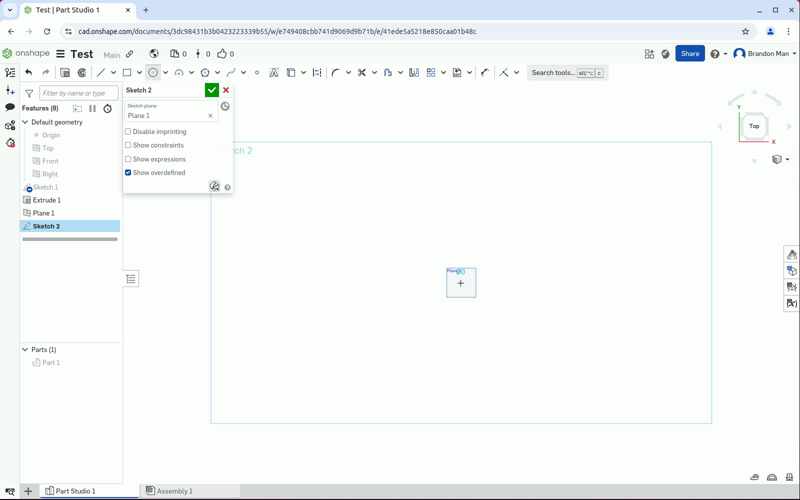
mouse_move(484, 282)
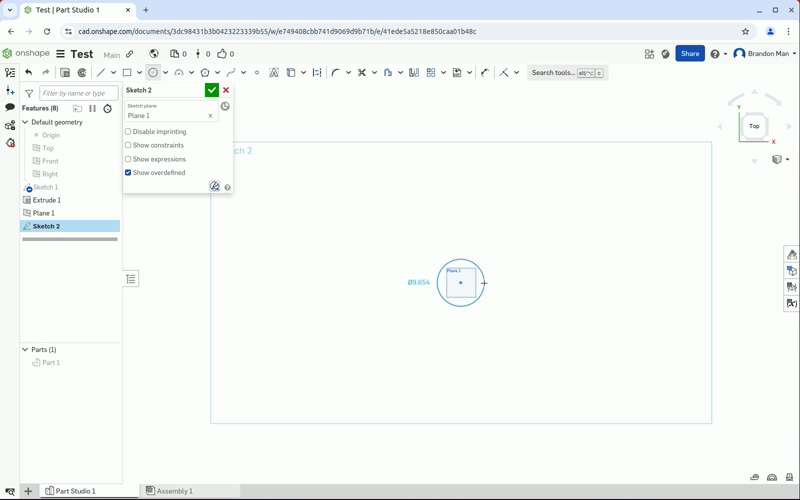
click(484, 282)
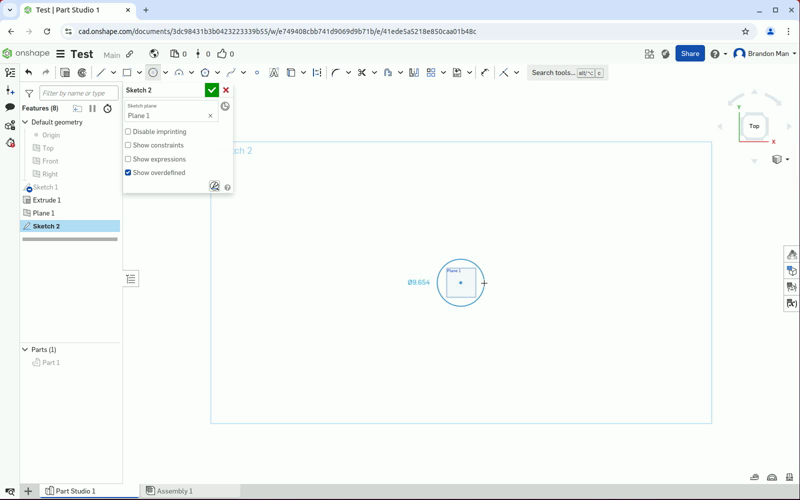
key(esc)
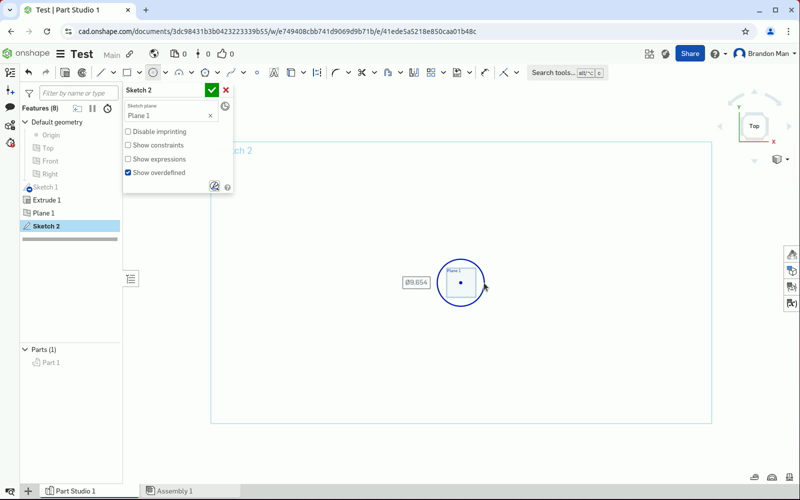
mouse_move(469, 273)
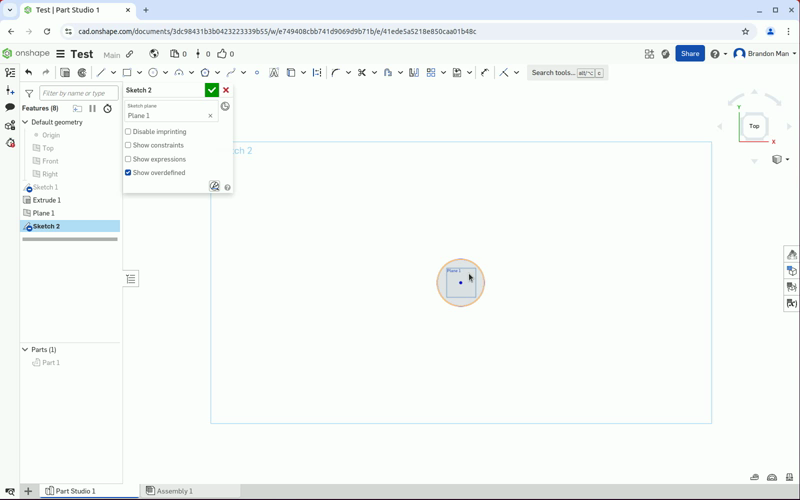
scroll(6)
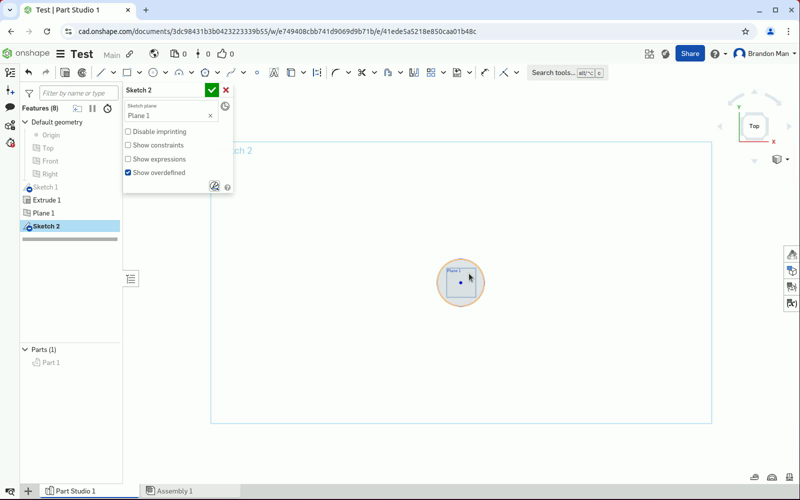
scroll(6)
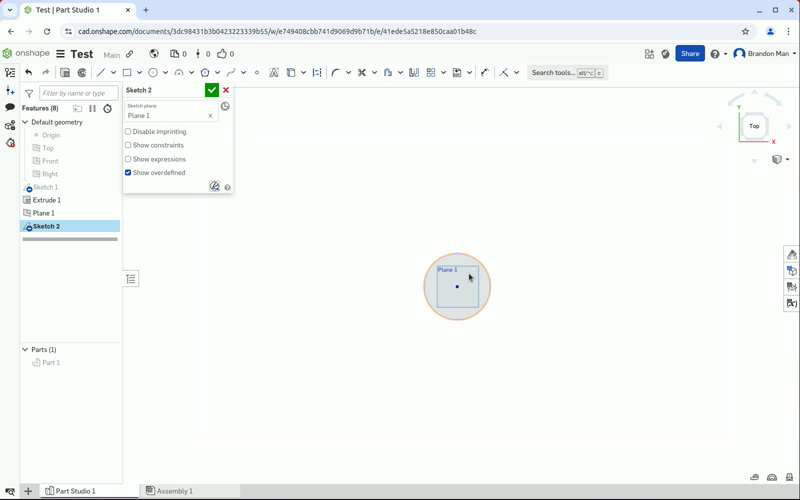
scroll(6)
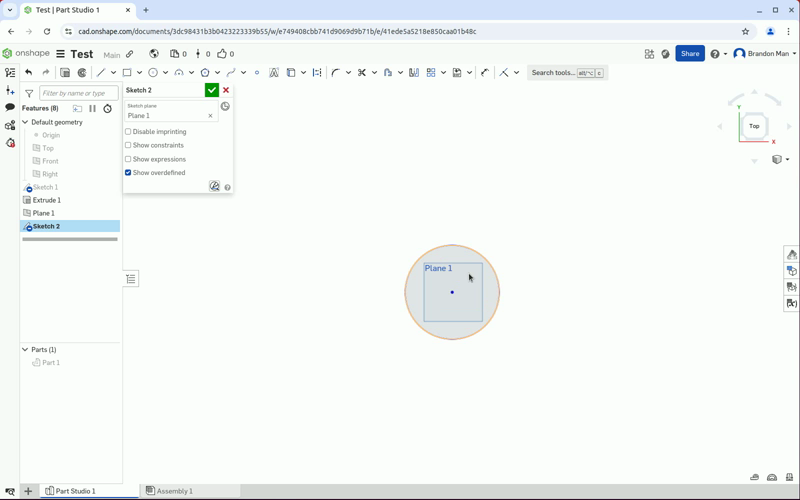
scroll(6)
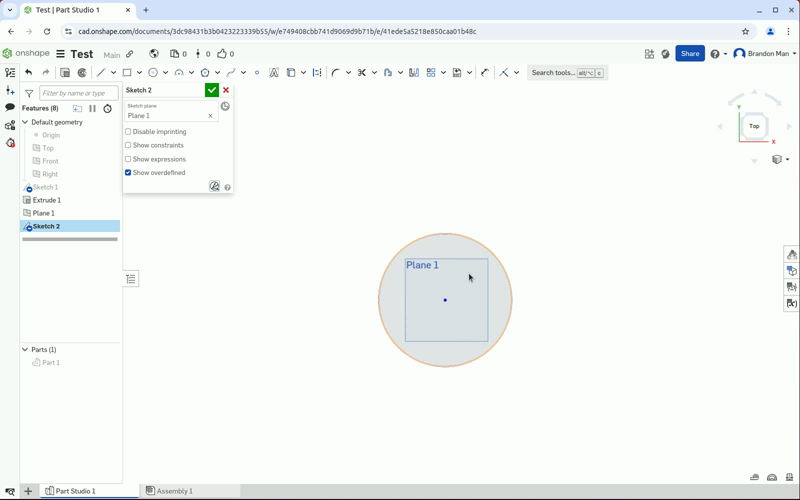
scroll(6)
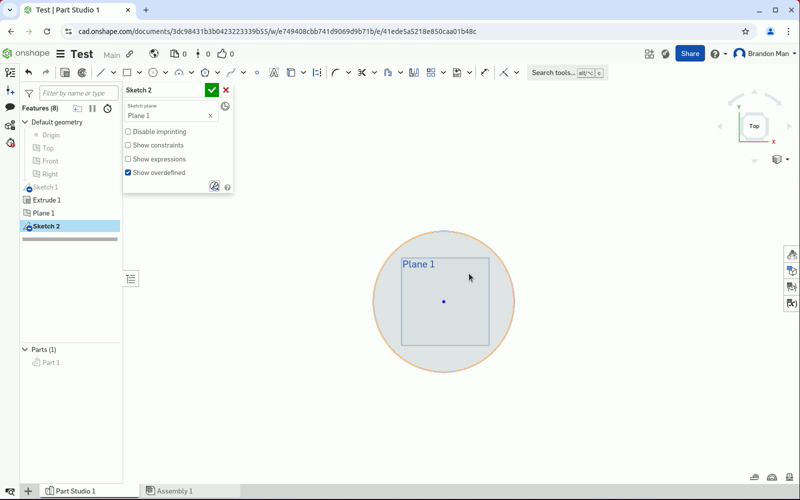
scroll(6)
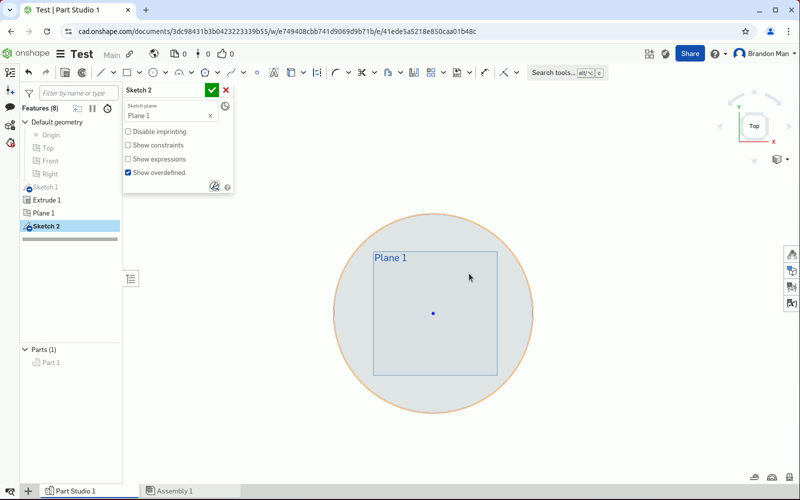
scroll(6)
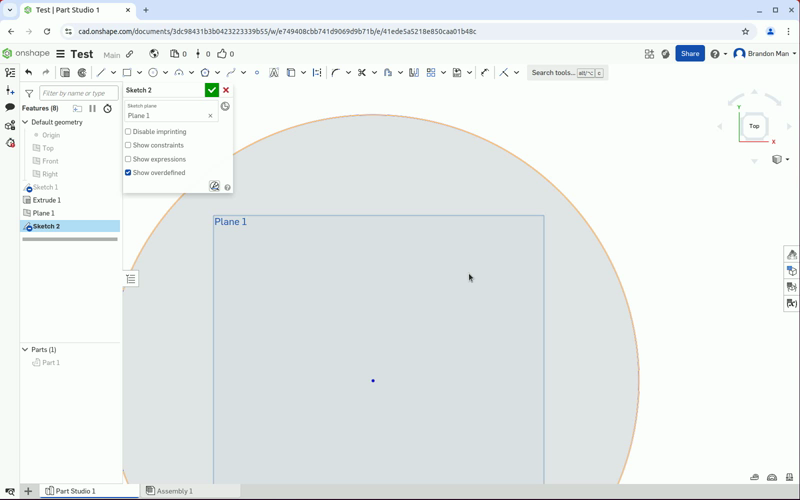
click(469, 273)
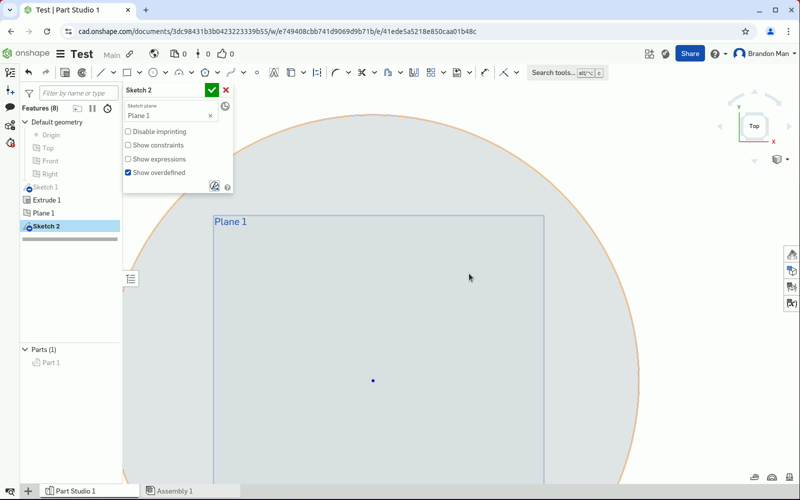
scroll(-6)
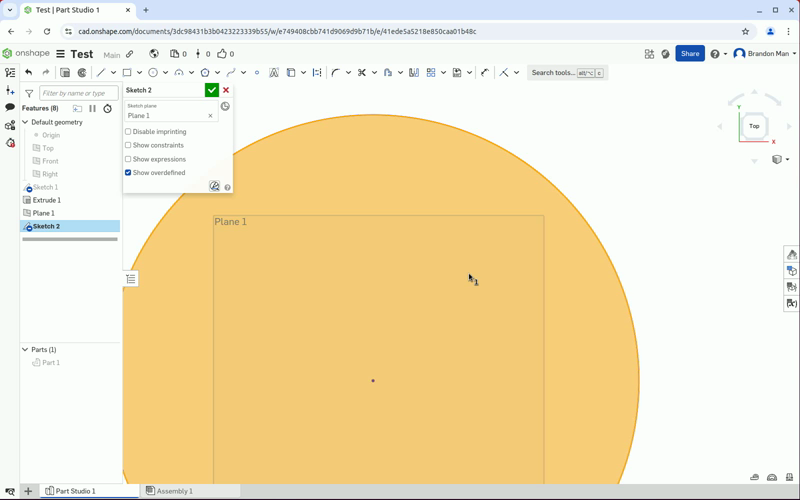
scroll(-6)
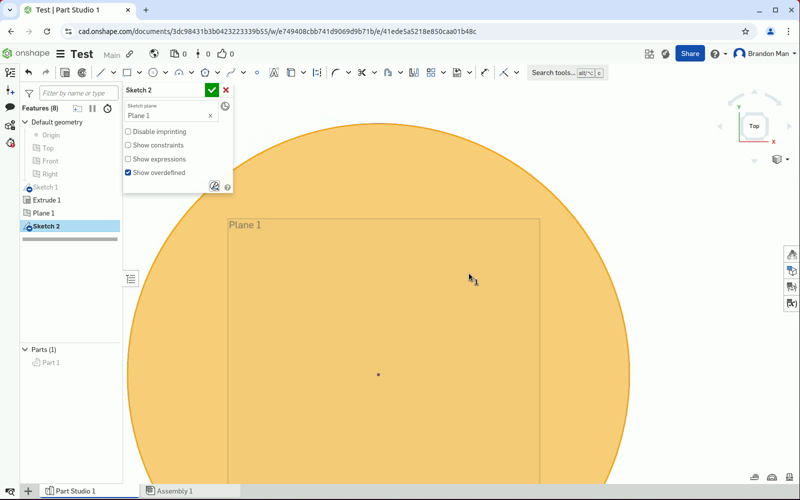
scroll(-6)
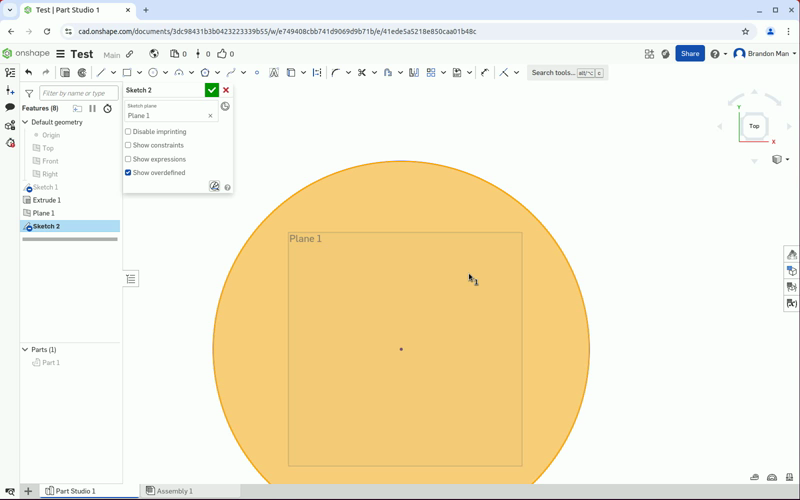
scroll(-6)
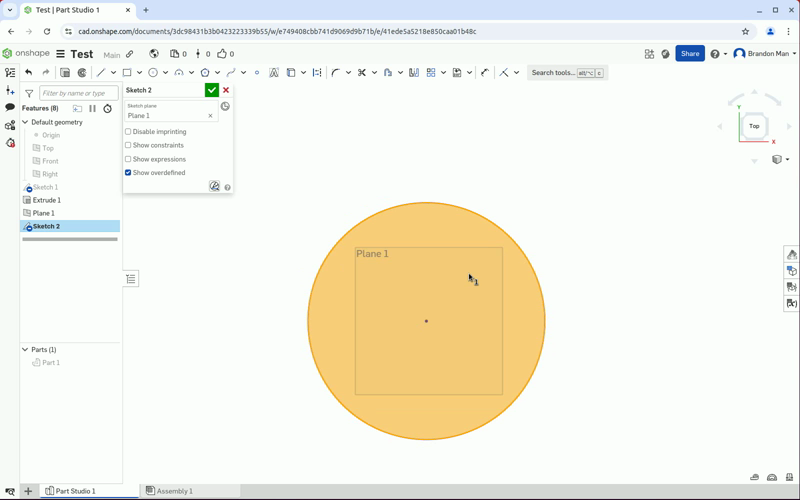
scroll(-6)
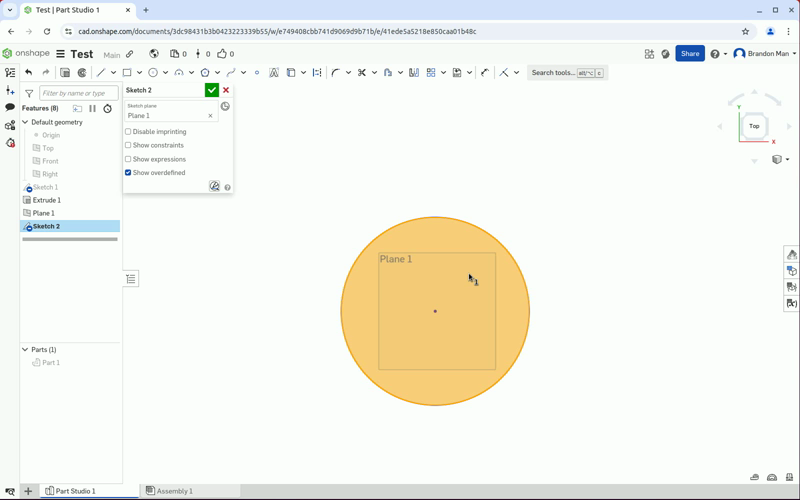
scroll(-6)
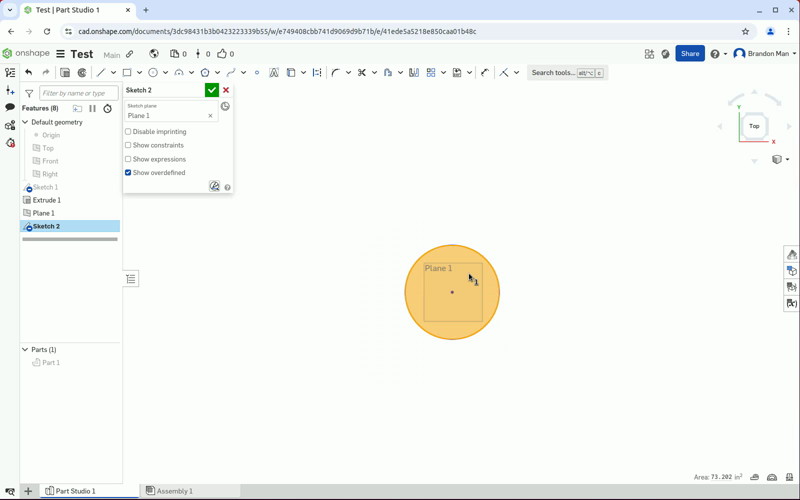
scroll(-6)
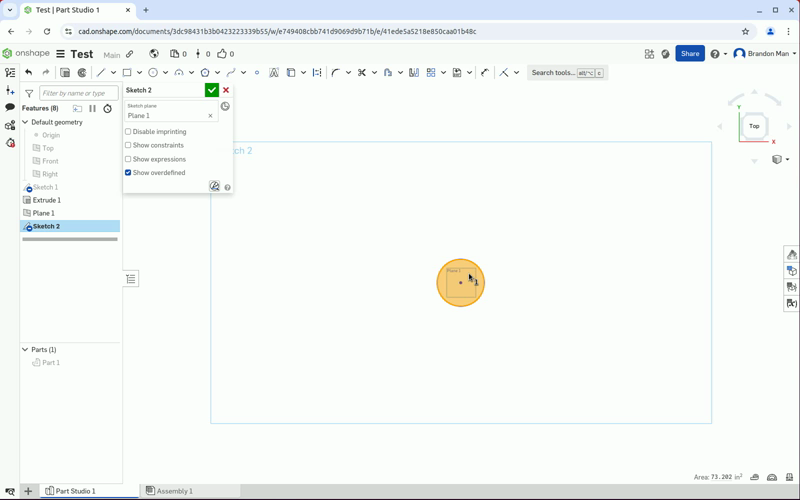
mouse_move(73, 352)
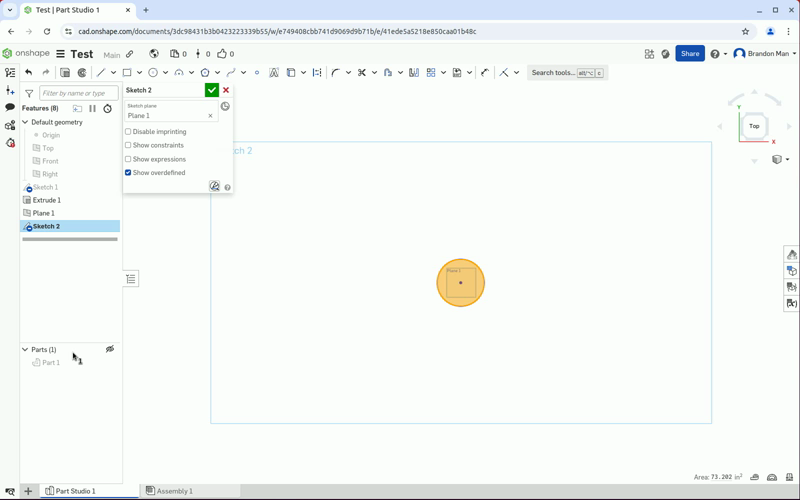
key(shift+y)
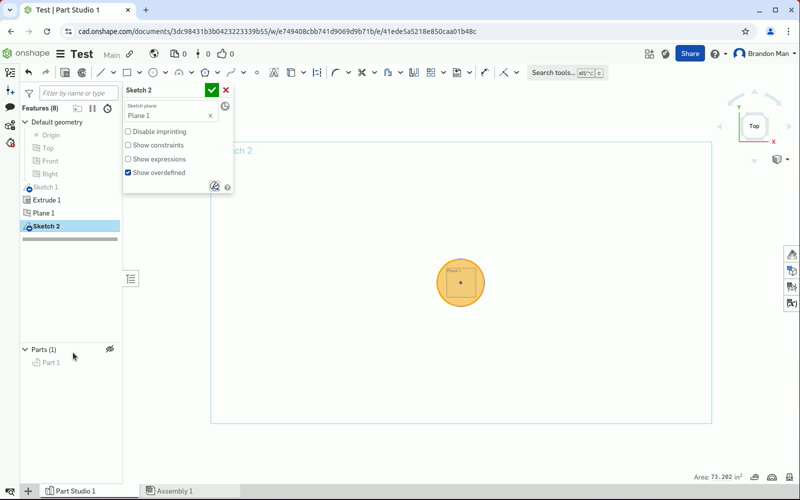
key(shift+e)
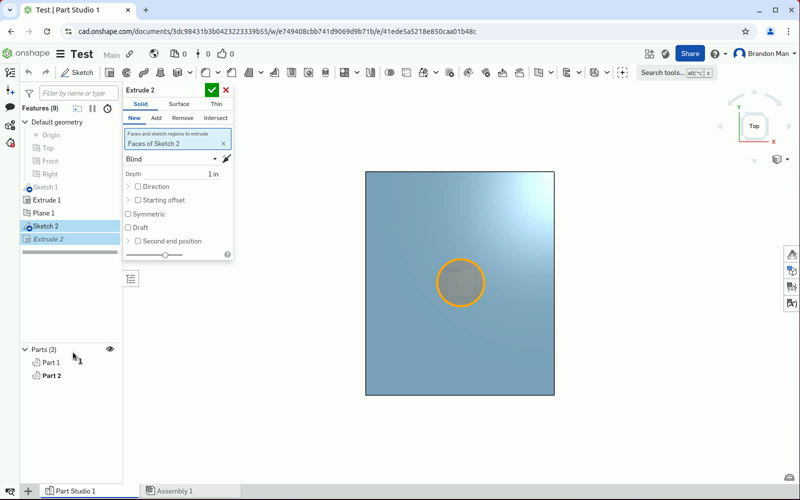
mouse_move(143, 106)
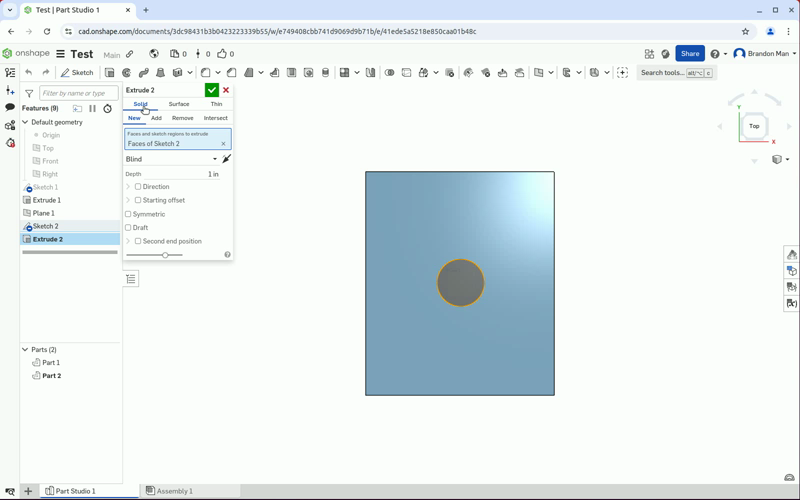
click(143, 106)
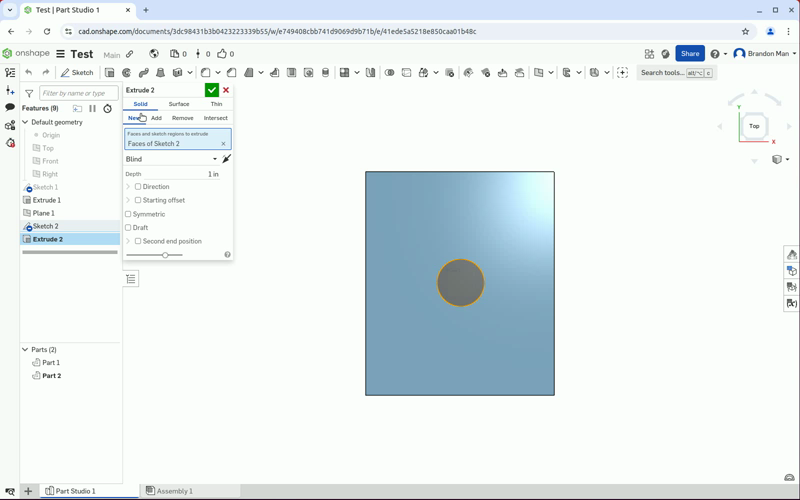
mouse_move(137, 120)
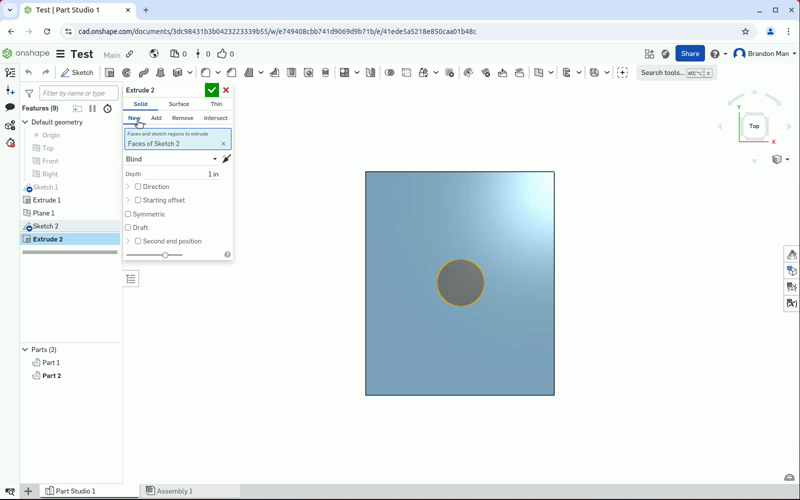
click(137, 120)
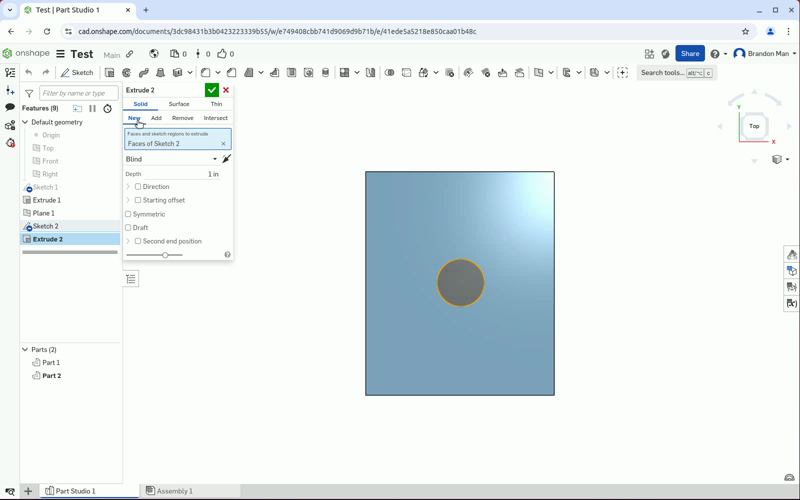
key(tab, 4)
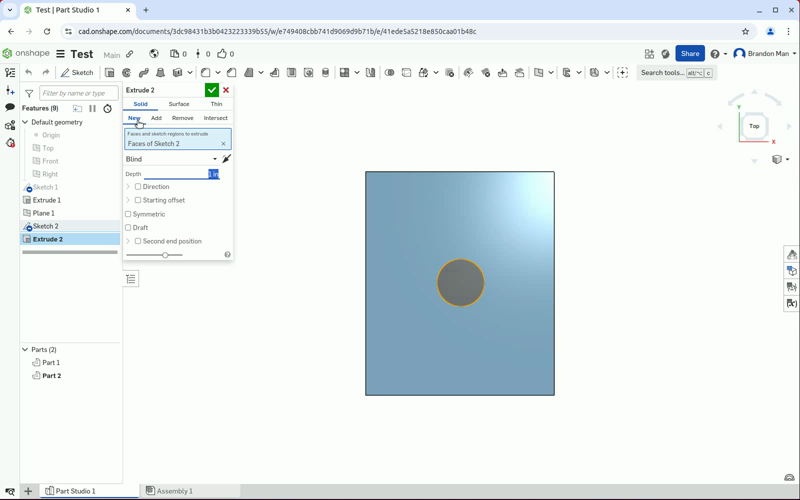
text(12.517)
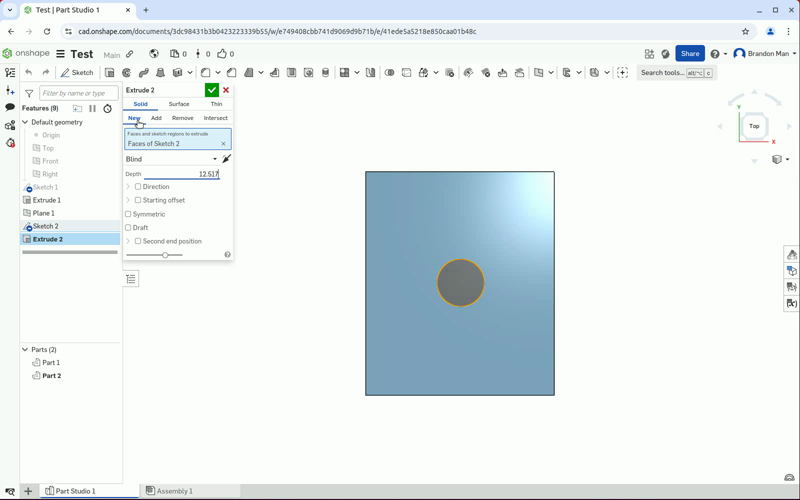
key(enter)
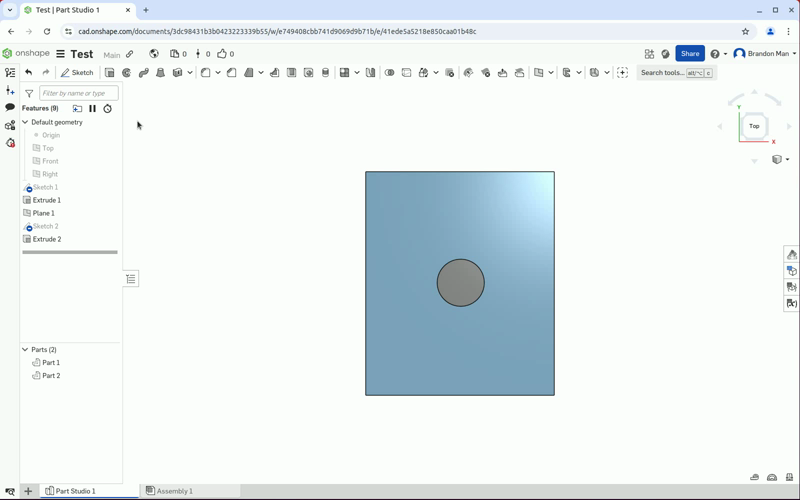
key(shift+h)
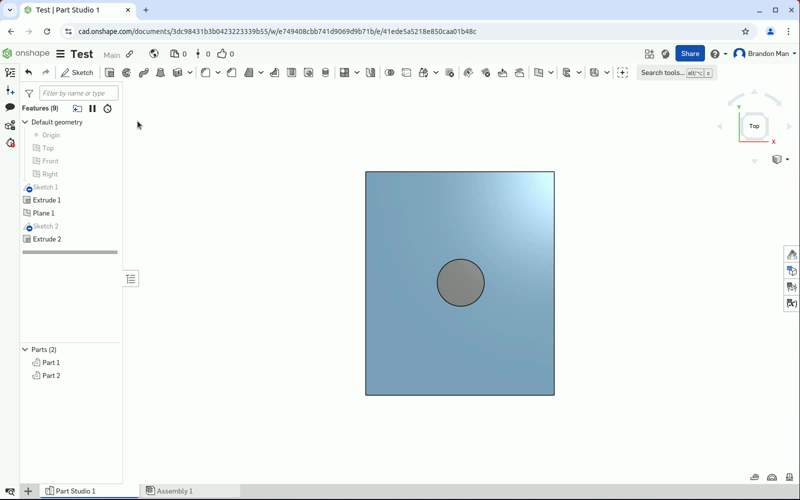
key(shift+h)
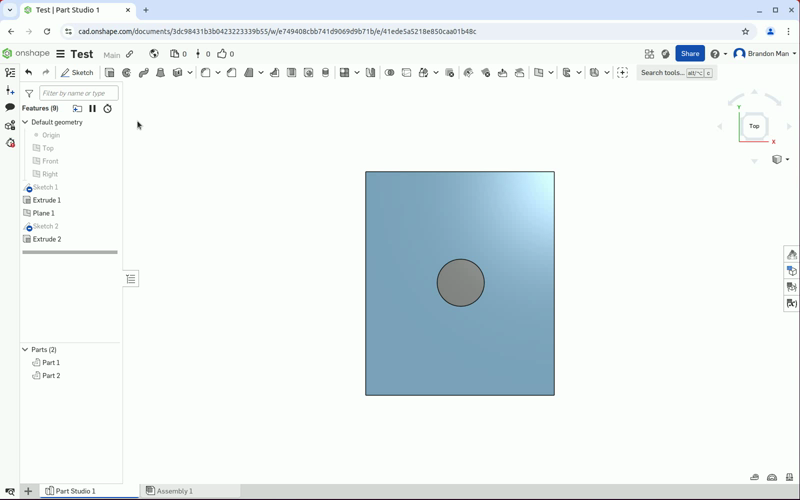
mouse_move(73, 189)
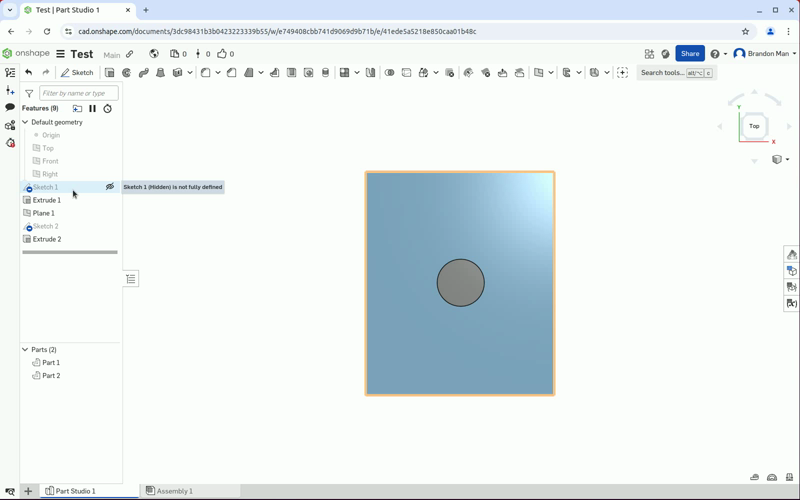
click(73, 189)
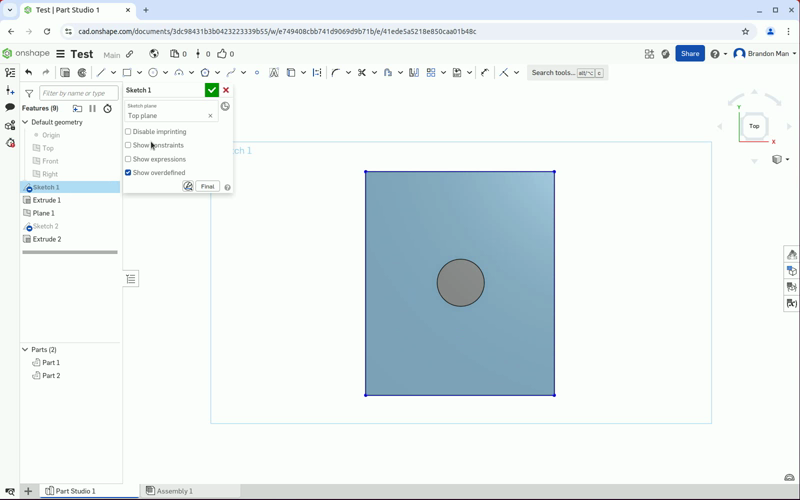
mouse_move(229, 92)
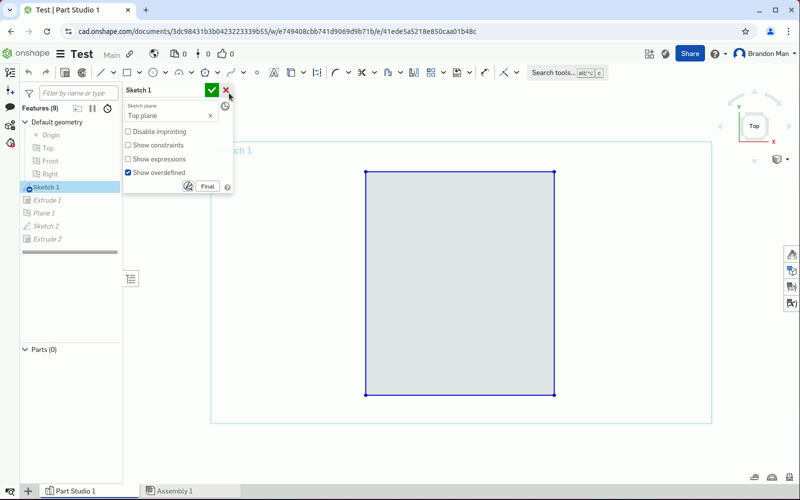
click(229, 92)
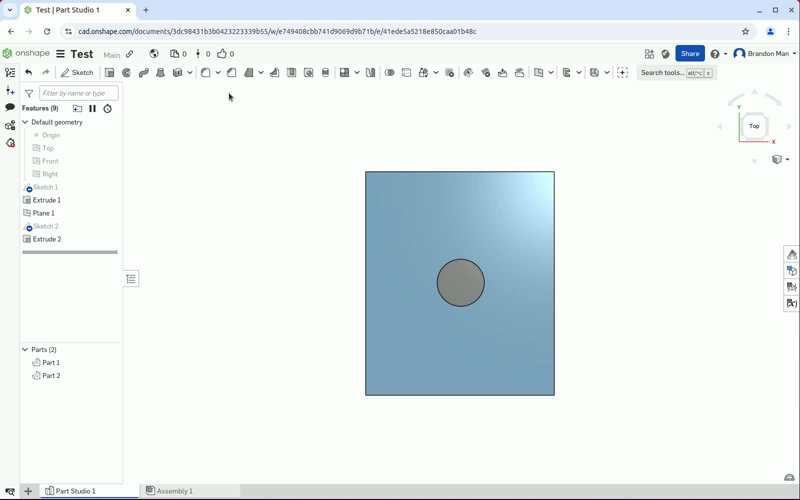
mouse_move(73, 352)
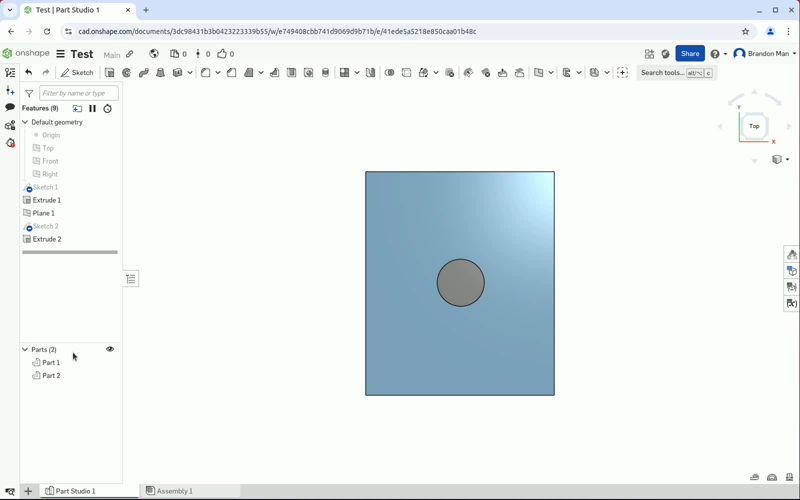
key(y)
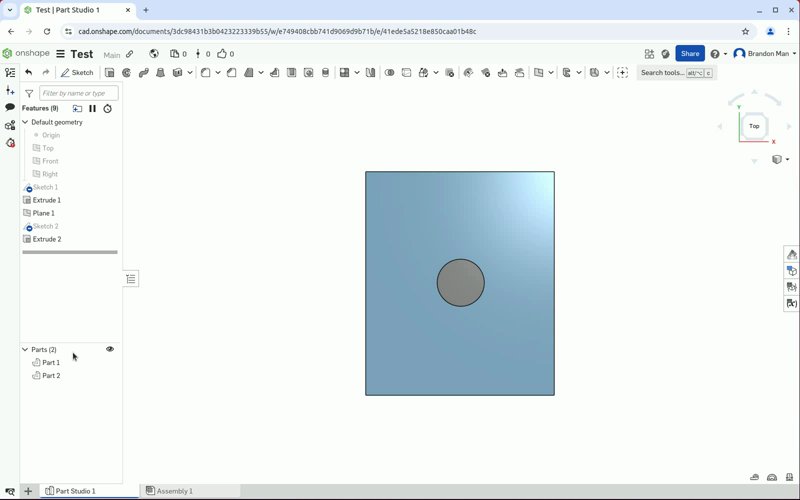
key(shift+p)
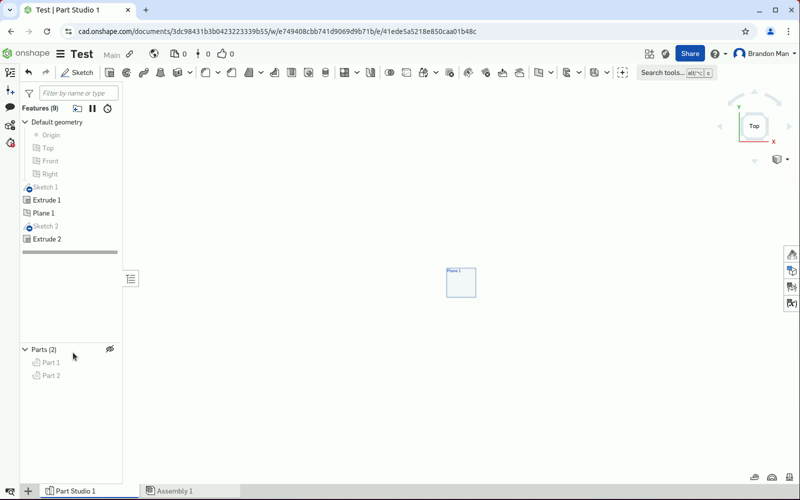
key(space)
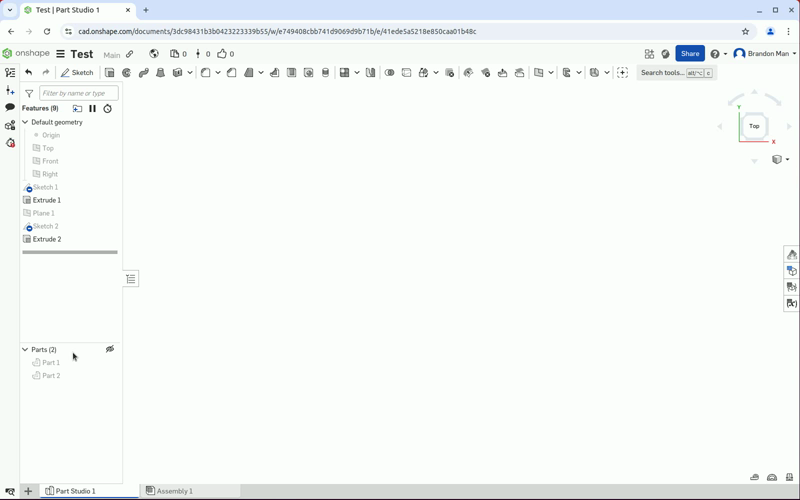
key_down(shift)
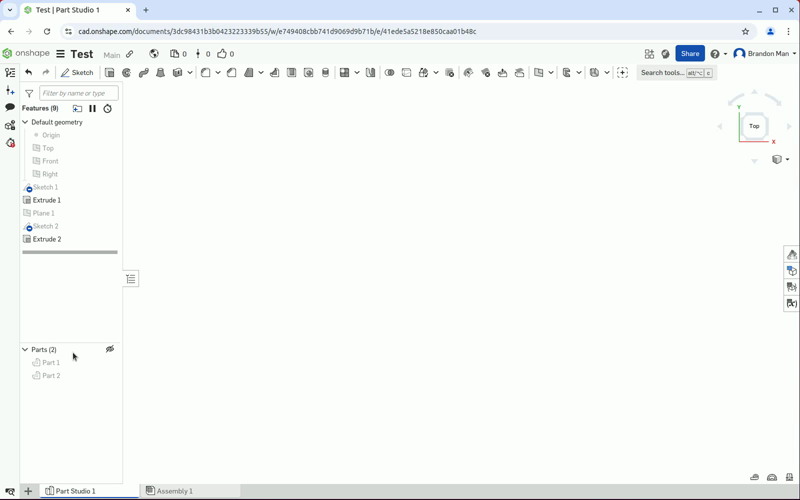
key(up)
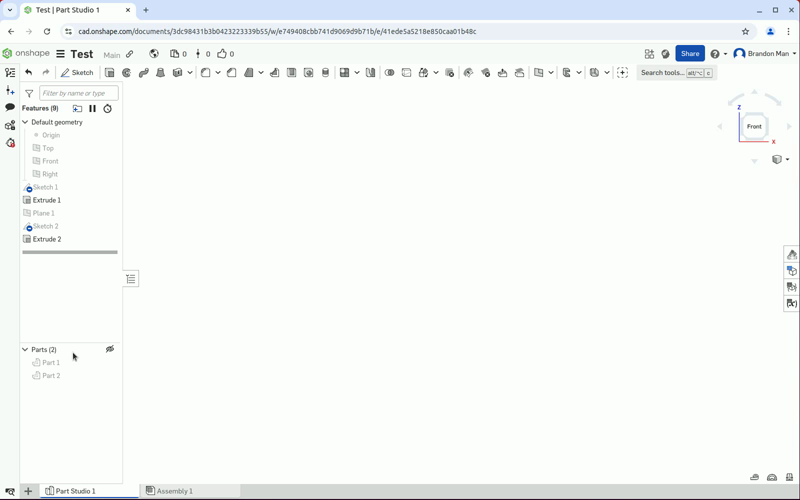
key_up(shift)
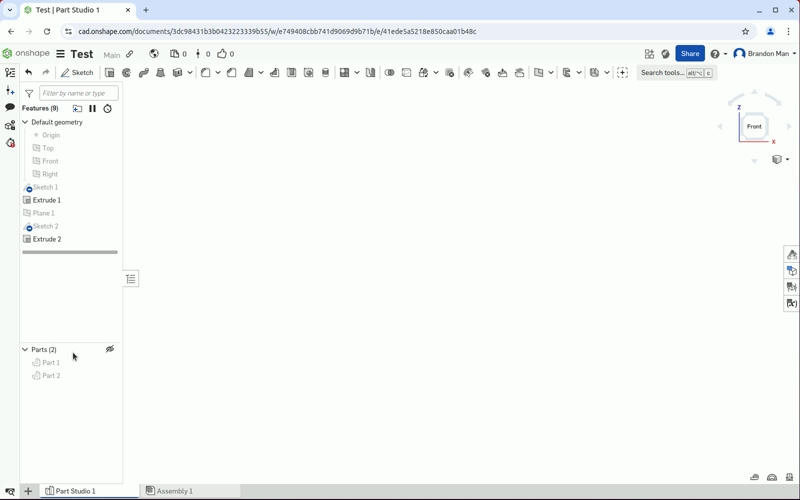
mouse_move(73, 352)
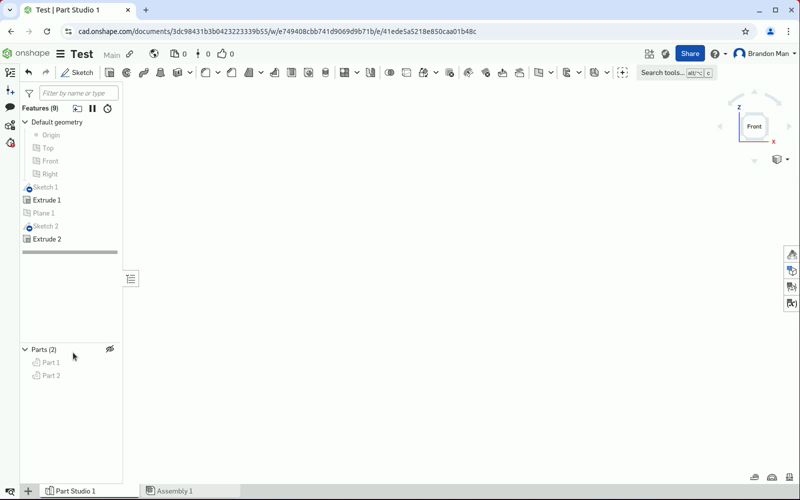
key(shift+y)
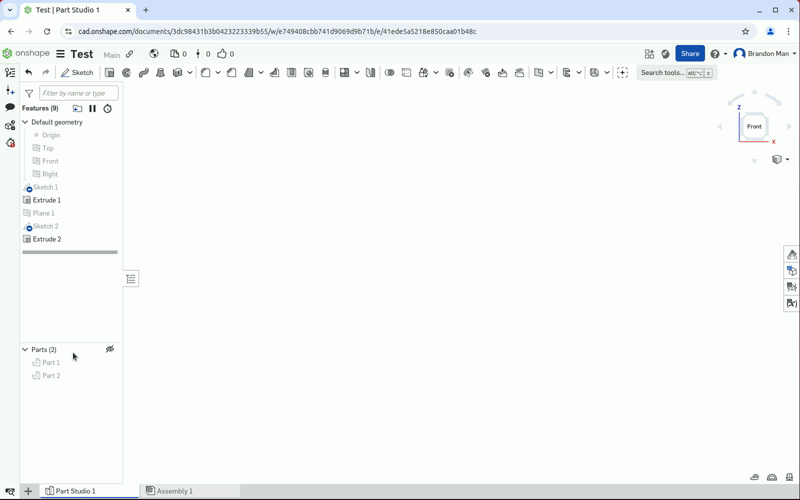
key(shift+s)
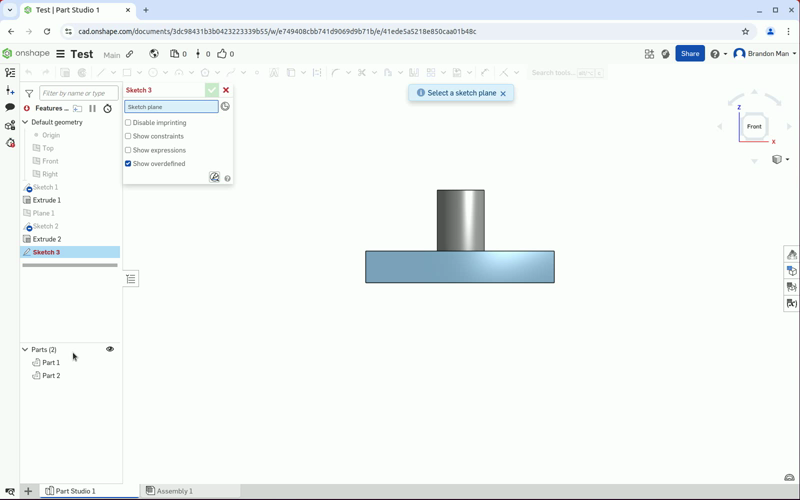
mouse_move(73, 163)
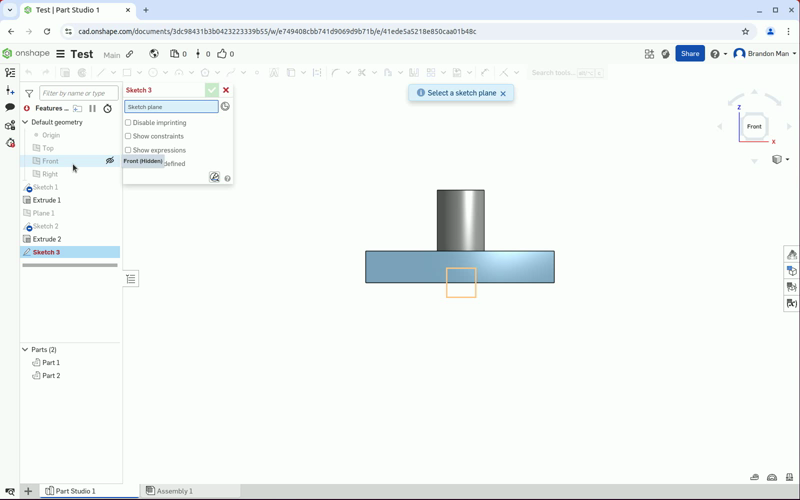
click(73, 163)
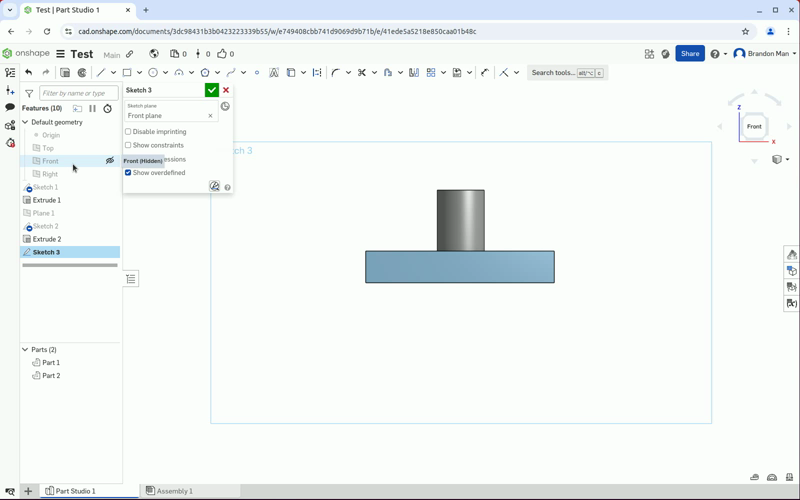
mouse_move(73, 352)
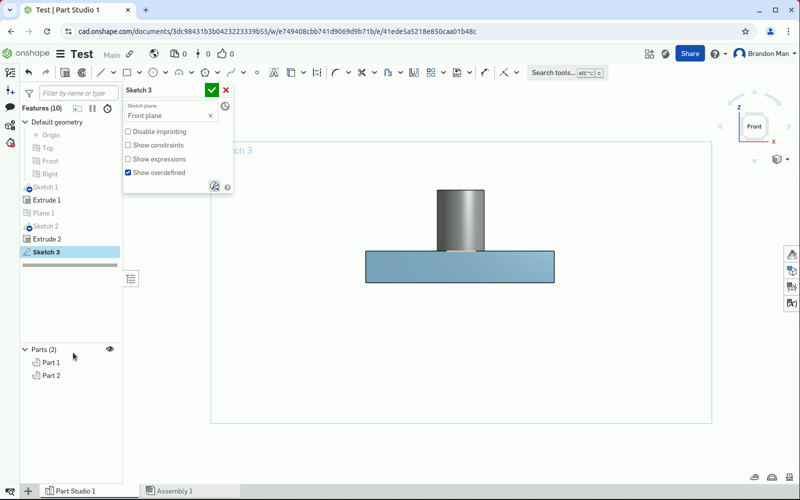
key(y)
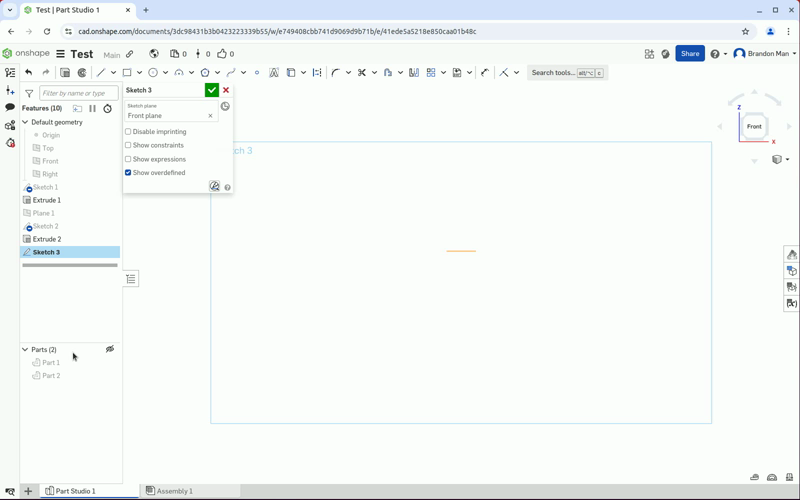
key(l)
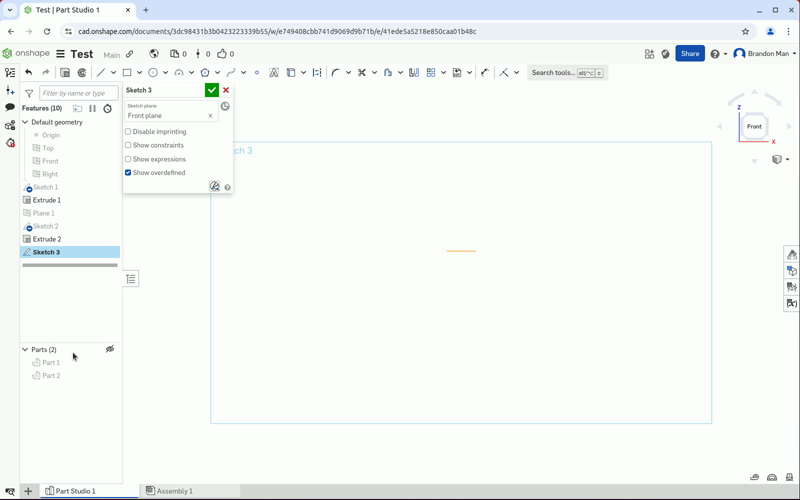
key_down(shift)
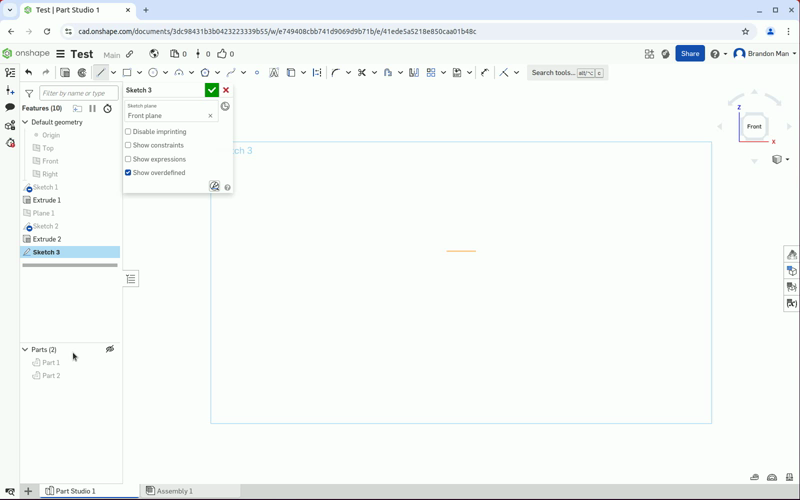
mouse_move(437, 190)
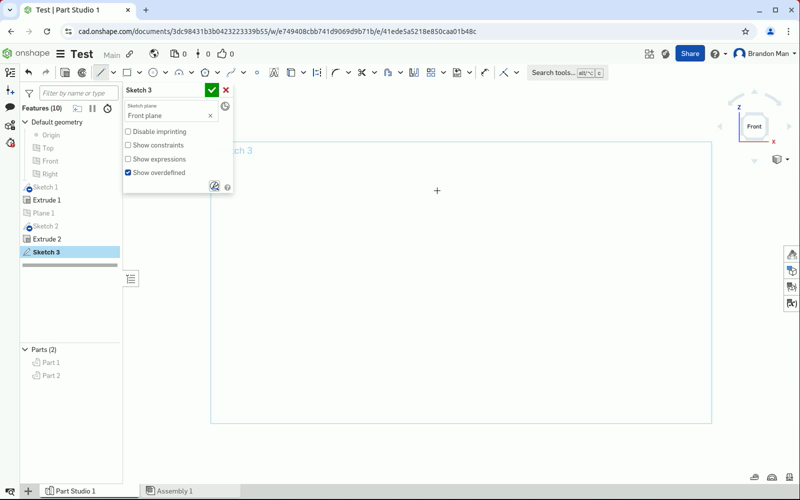
click(437, 190)
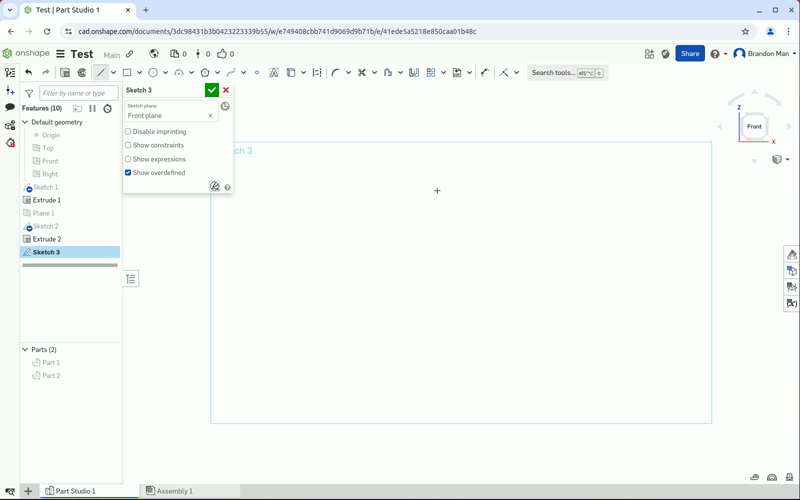
key_up(shift)
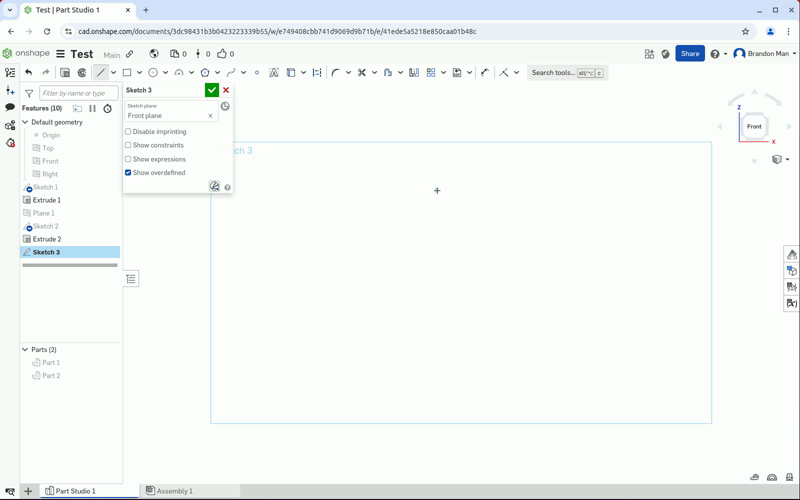
key_down(shift)
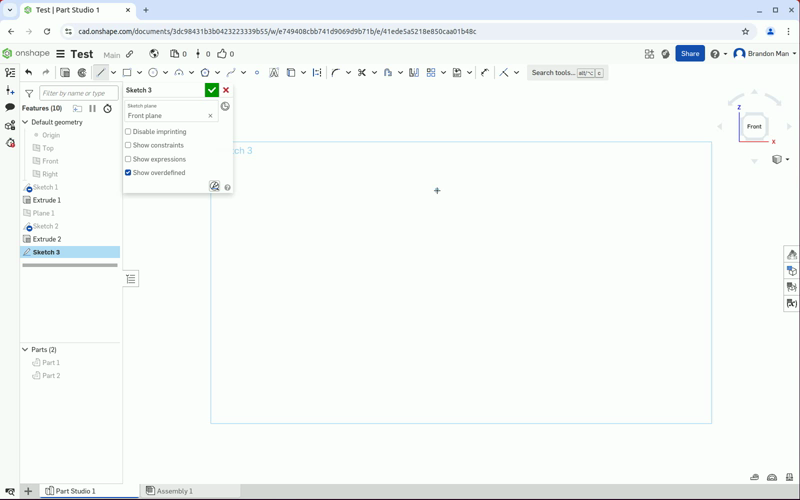
mouse_move(492, 217)
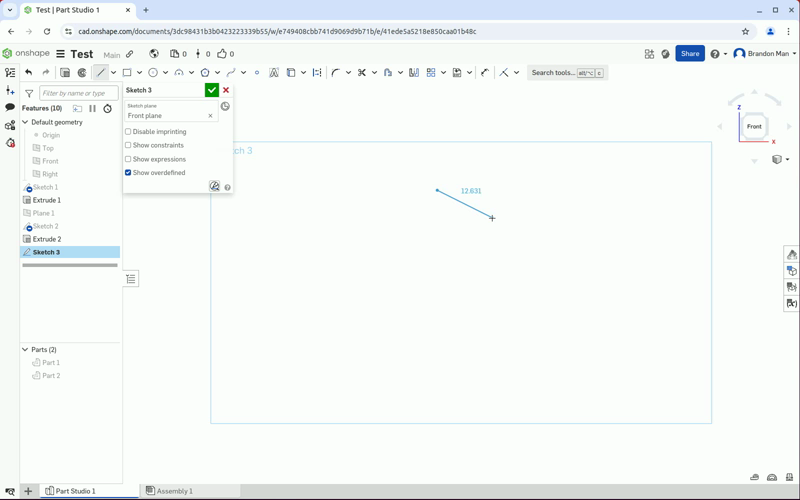
click(492, 217)
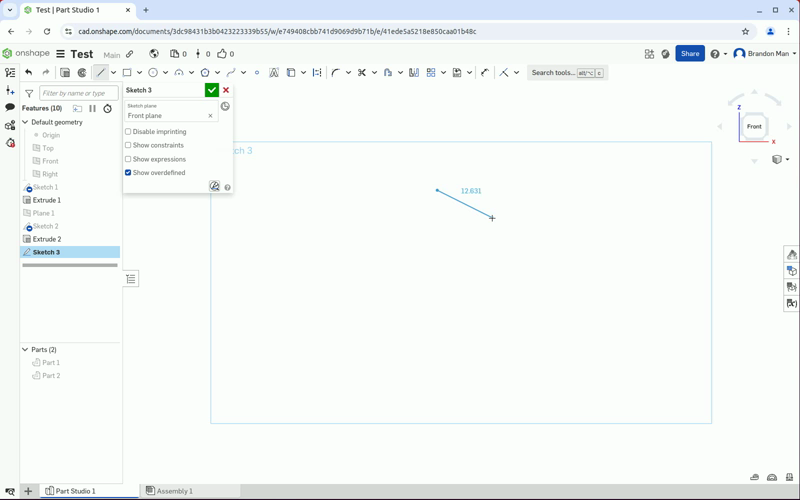
key_up(shift)
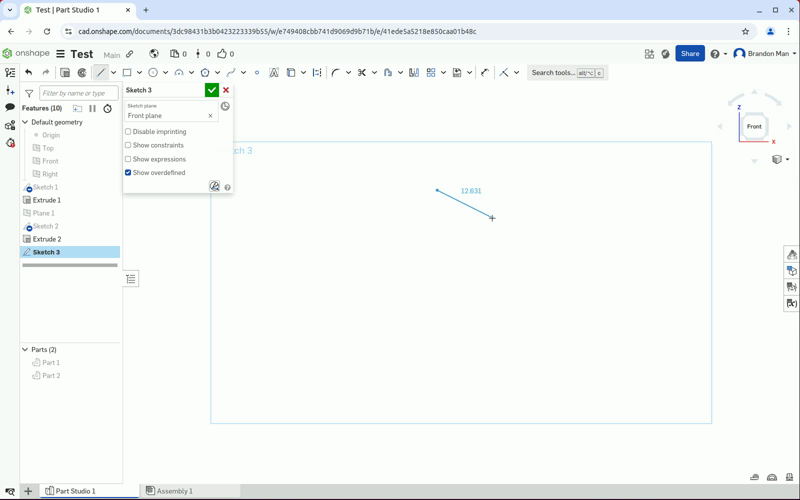
key_down(shift)
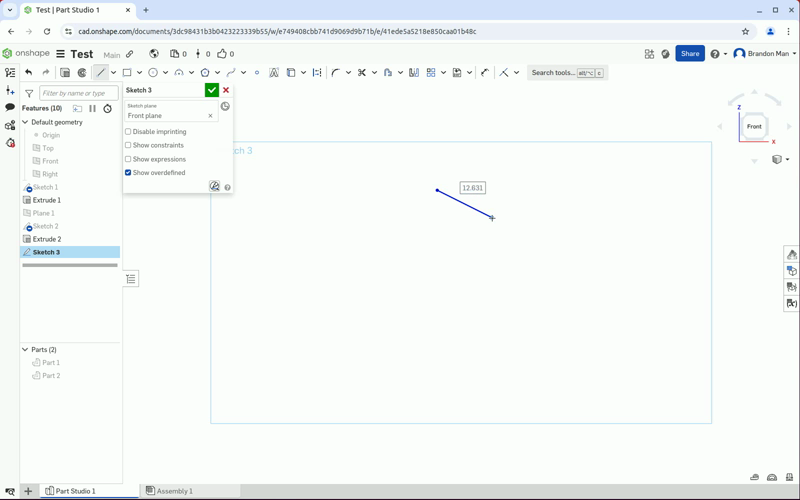
mouse_move(522, 217)
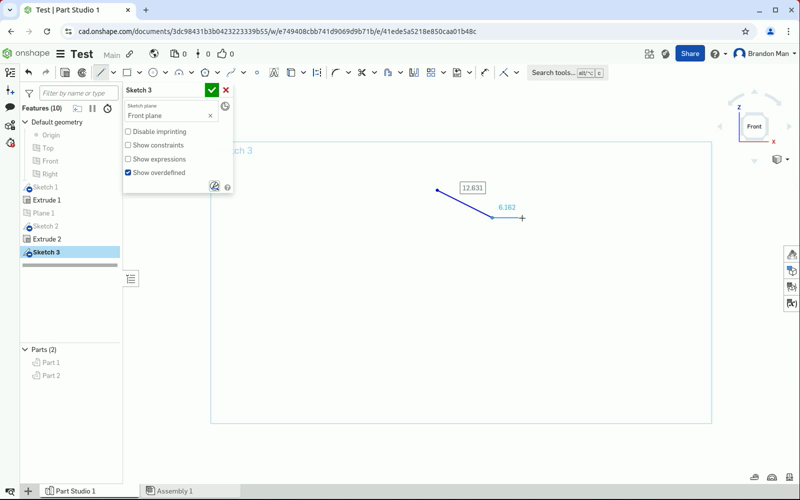
mouse_move(492, 173)
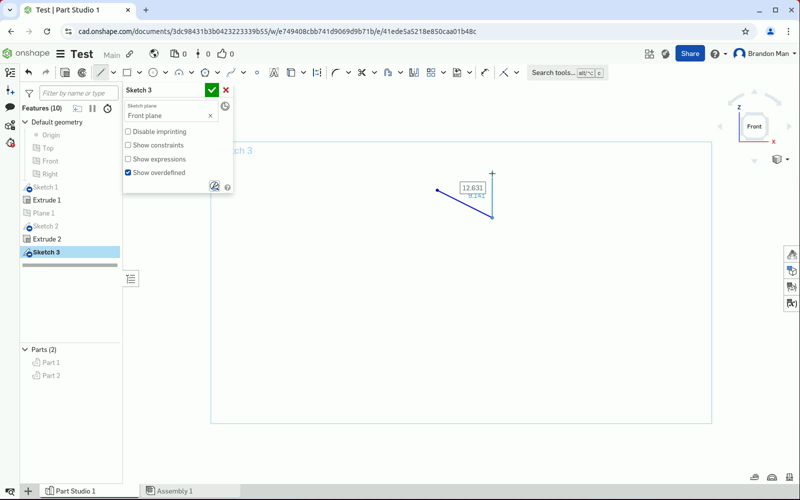
click(492, 173)
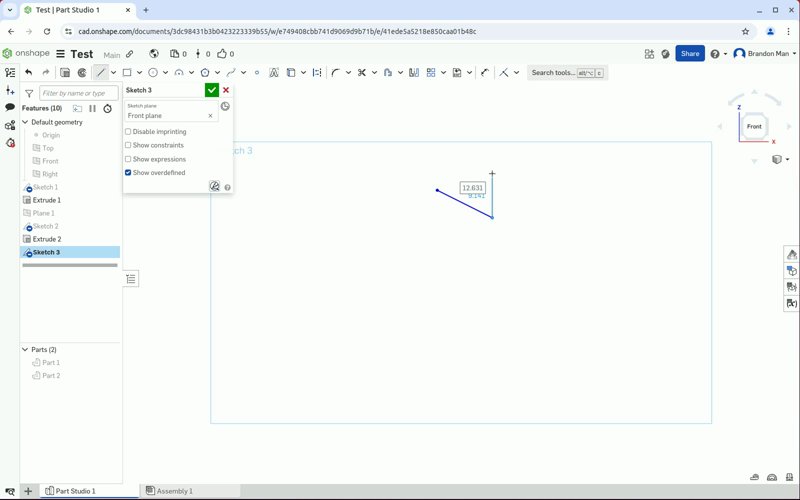
key_up(shift)
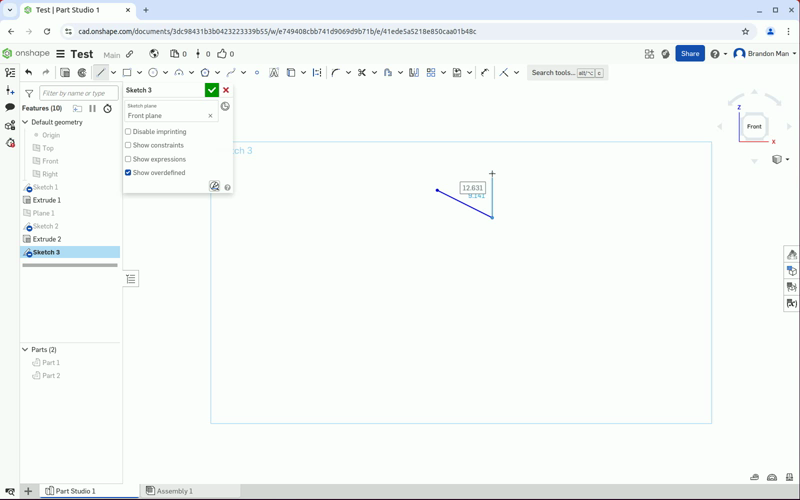
mouse_move(522, 173)
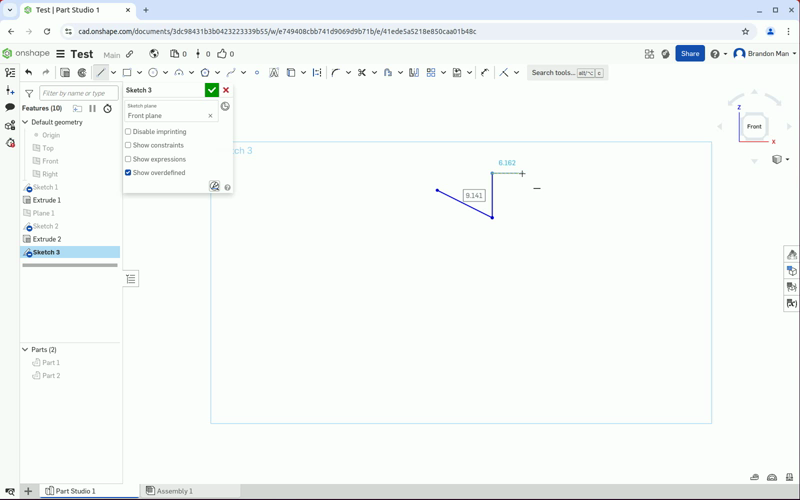
key_down(shift)
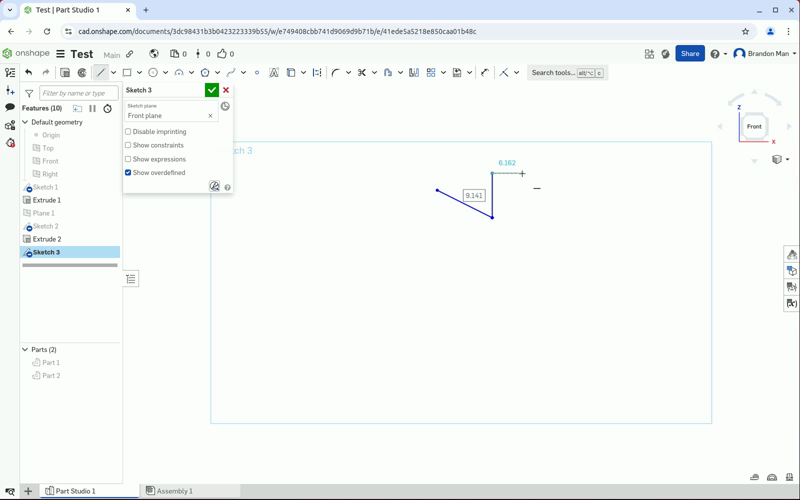
mouse_move(437, 190)
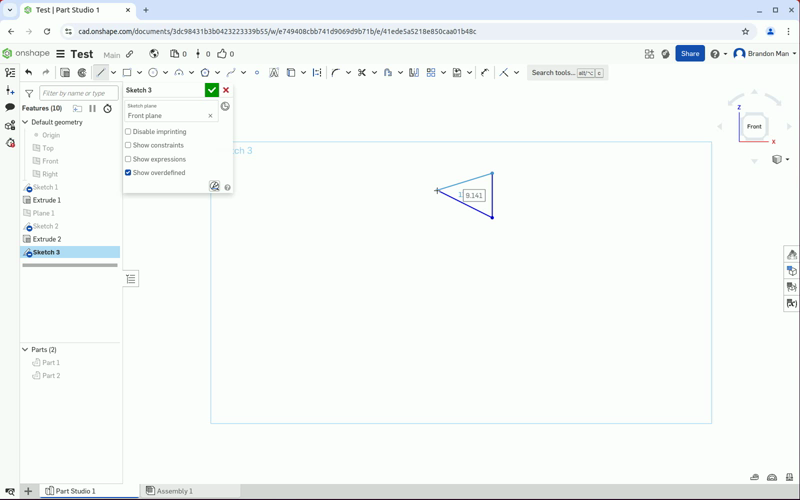
key_up(shift)
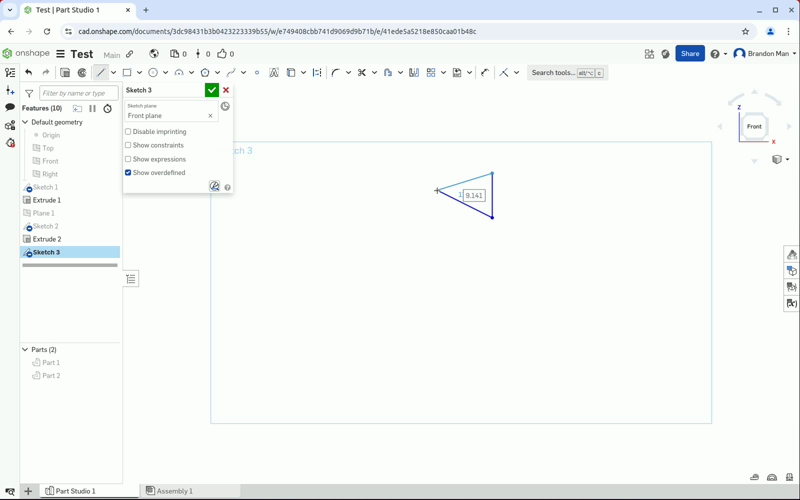
click(437, 190)
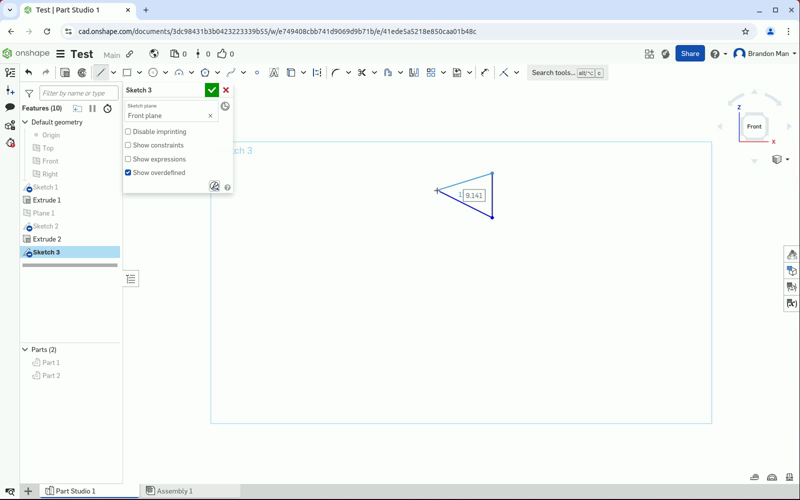
key(esc)
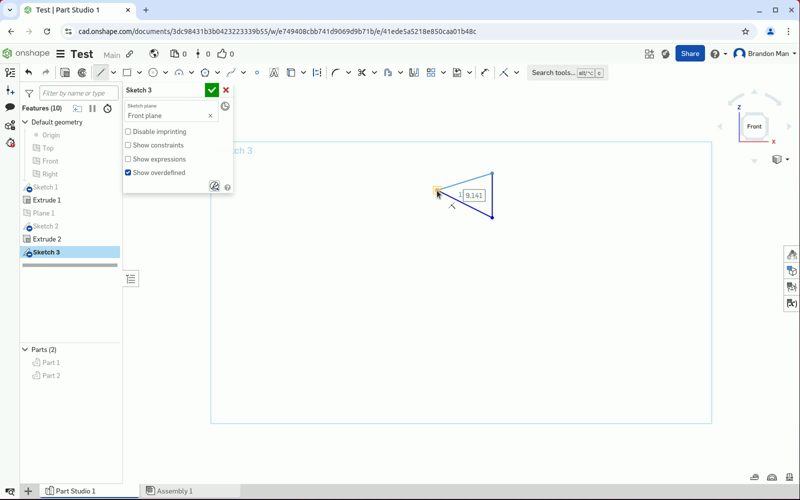
mouse_move(460, 192)
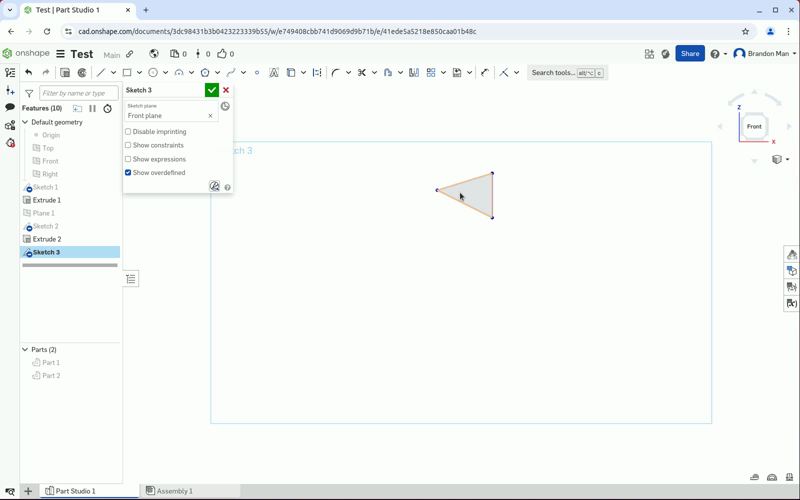
scroll(6)
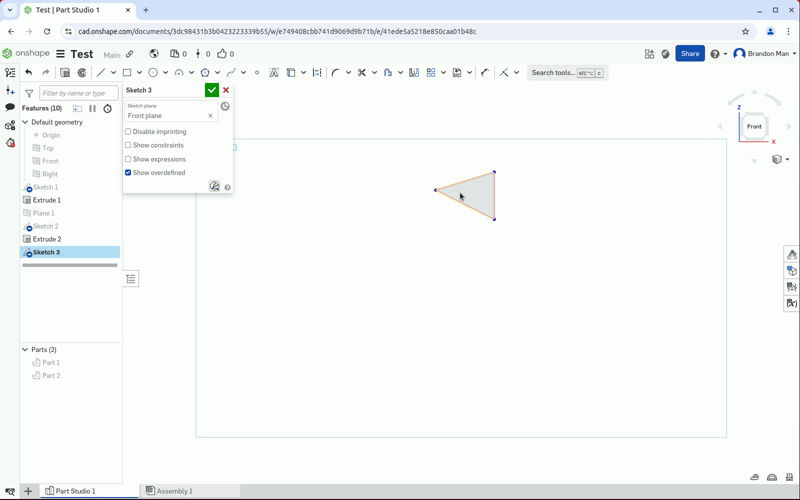
scroll(6)
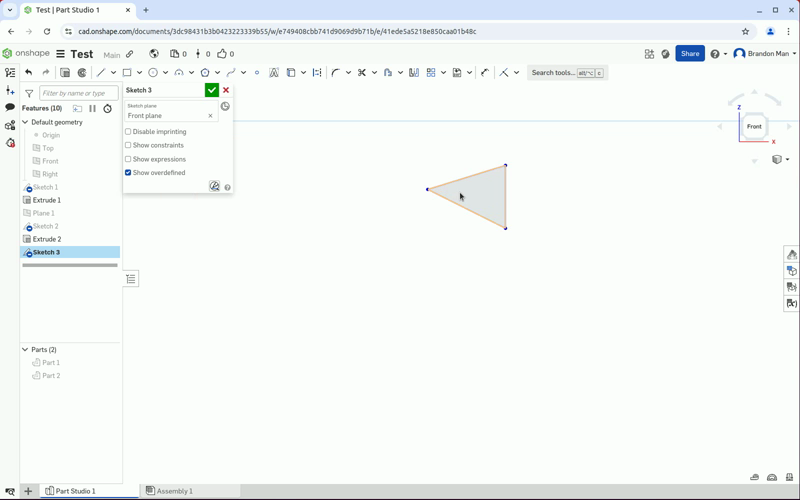
scroll(6)
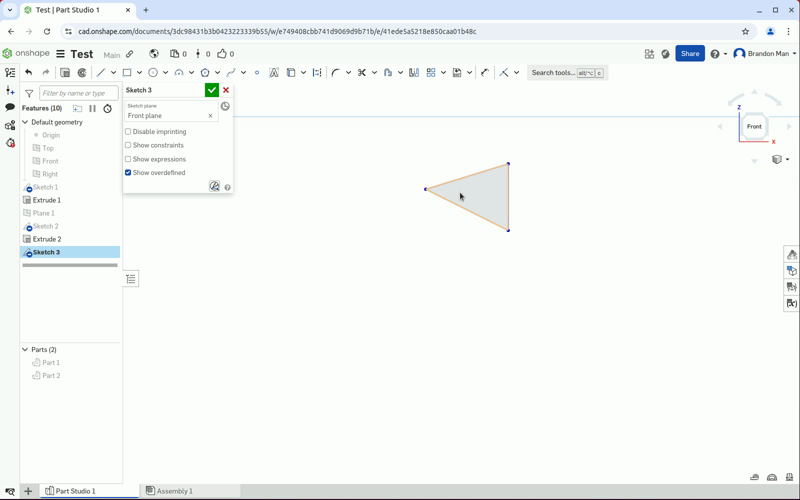
scroll(6)
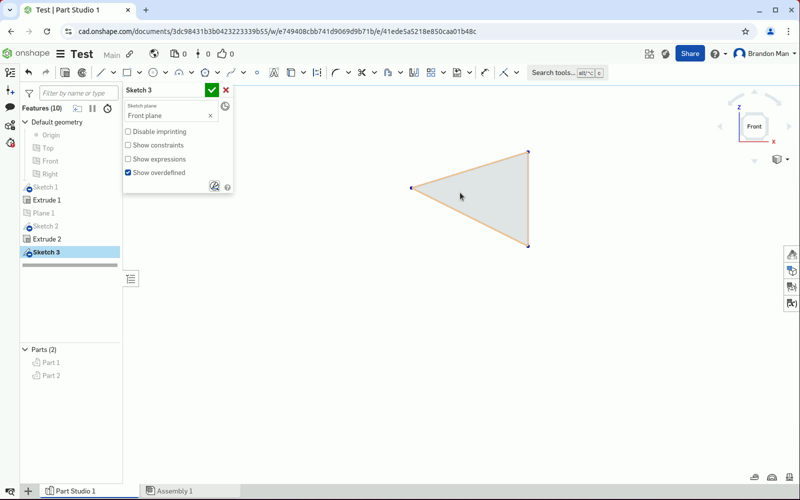
scroll(6)
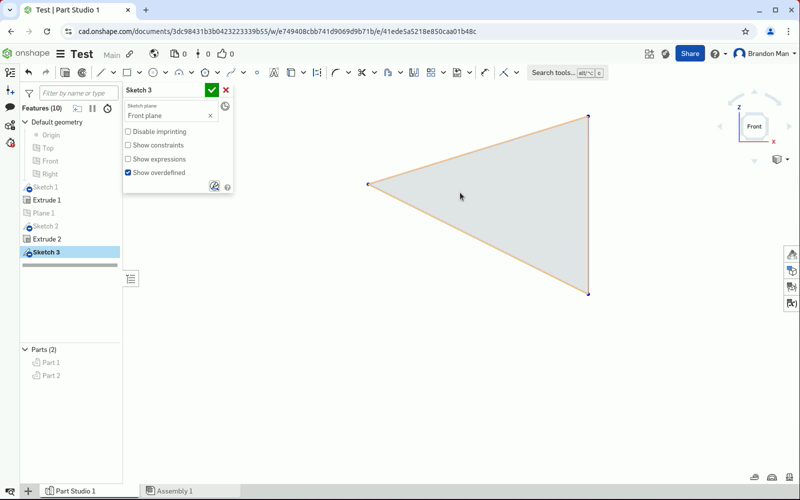
scroll(6)
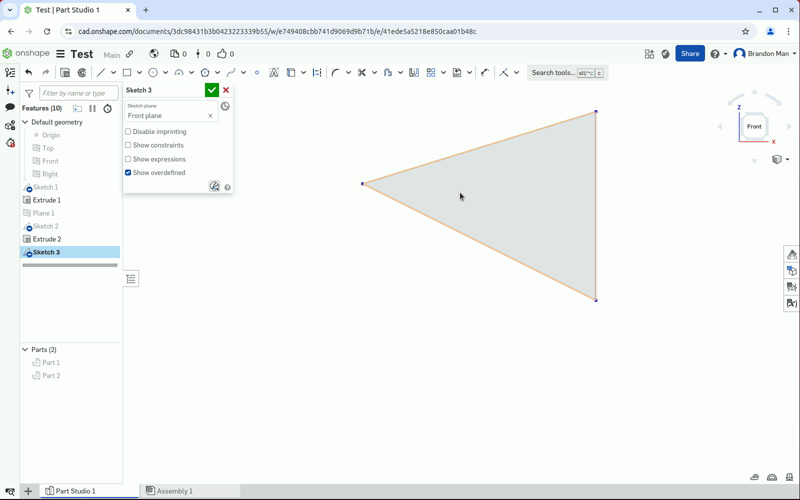
scroll(6)
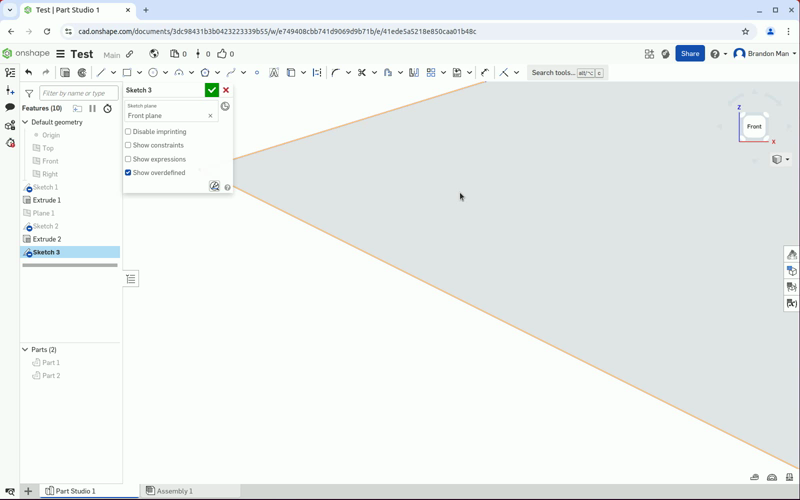
click(460, 192)
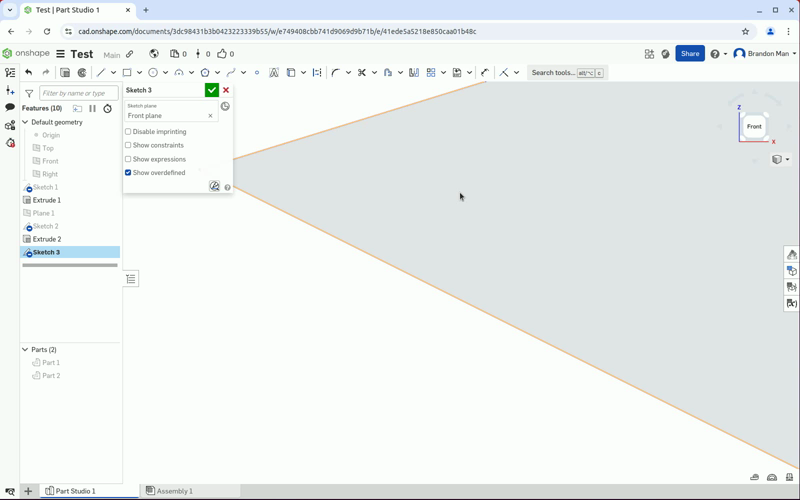
scroll(-6)
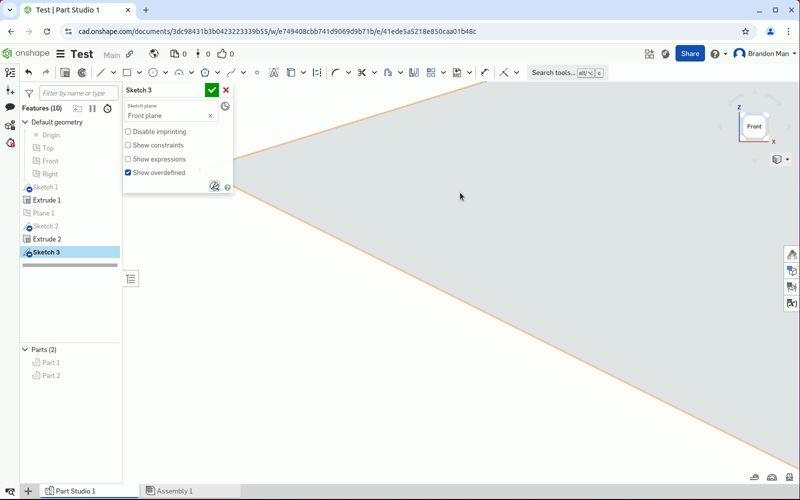
scroll(-6)
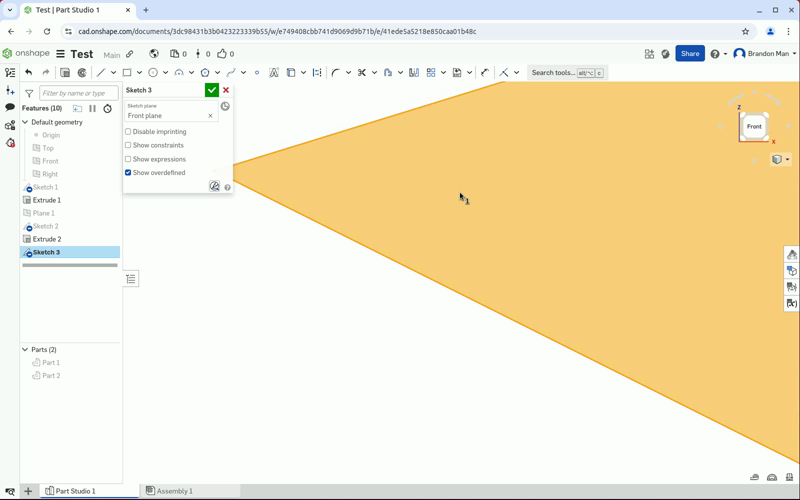
scroll(-6)
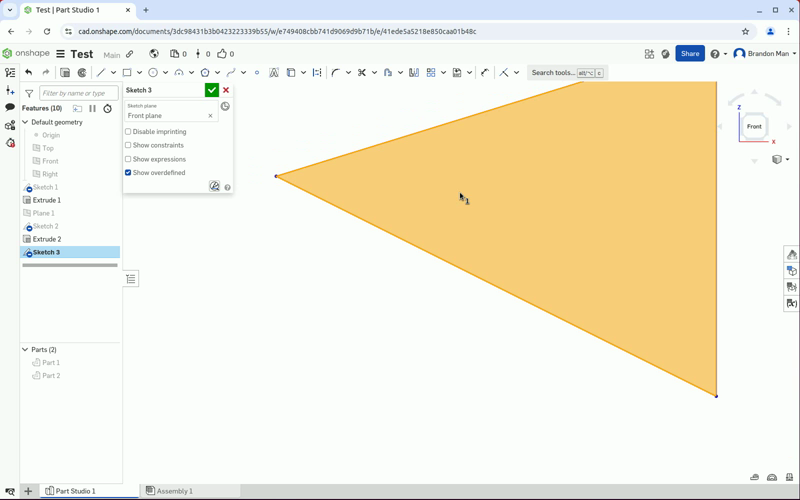
scroll(-6)
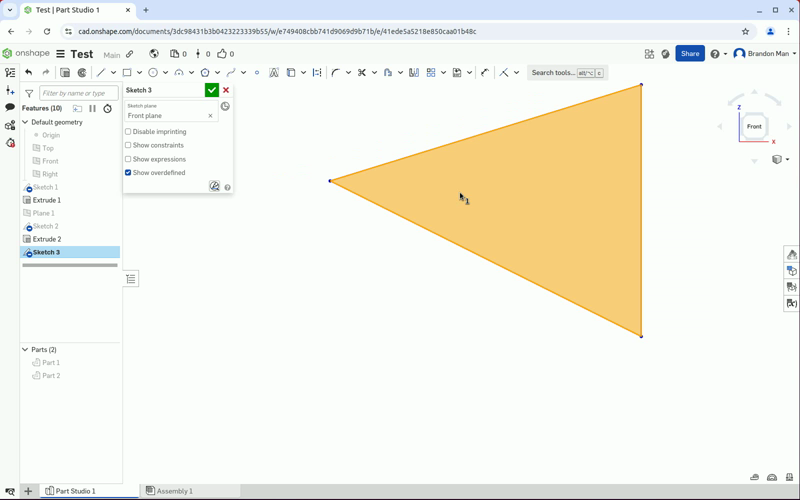
scroll(-6)
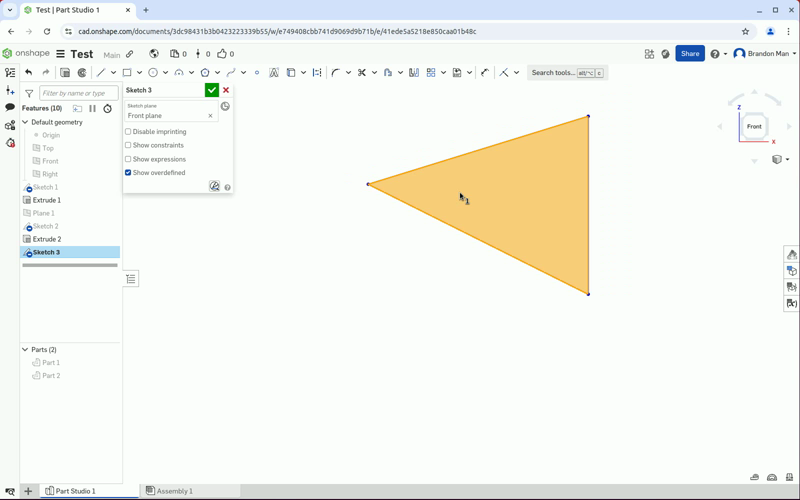
scroll(-6)
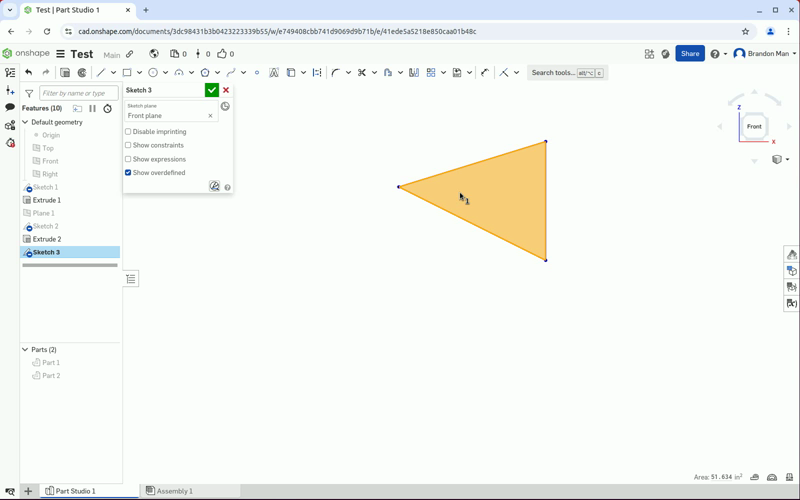
scroll(-6)
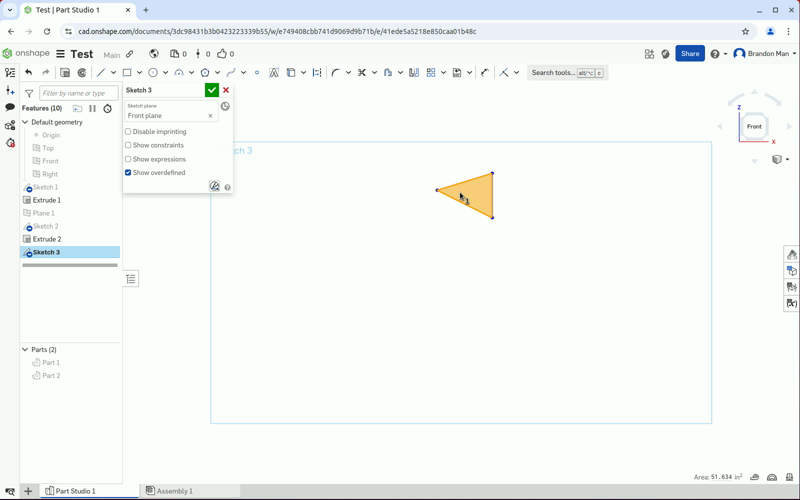
mouse_move(73, 352)
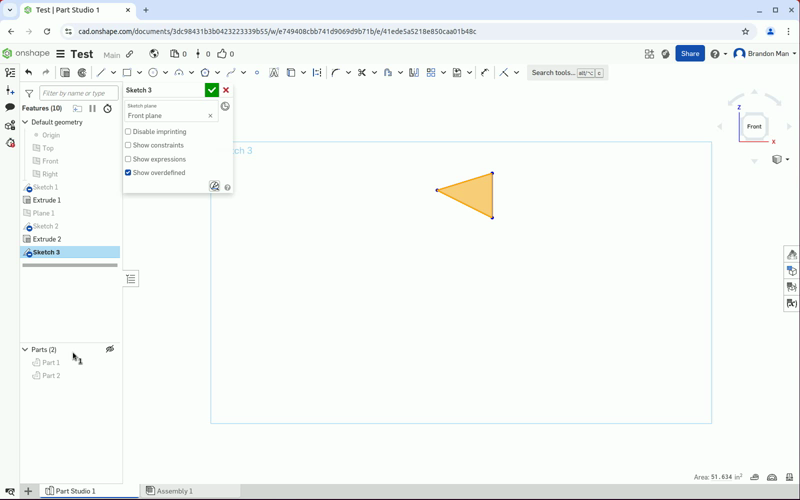
key(shift+y)
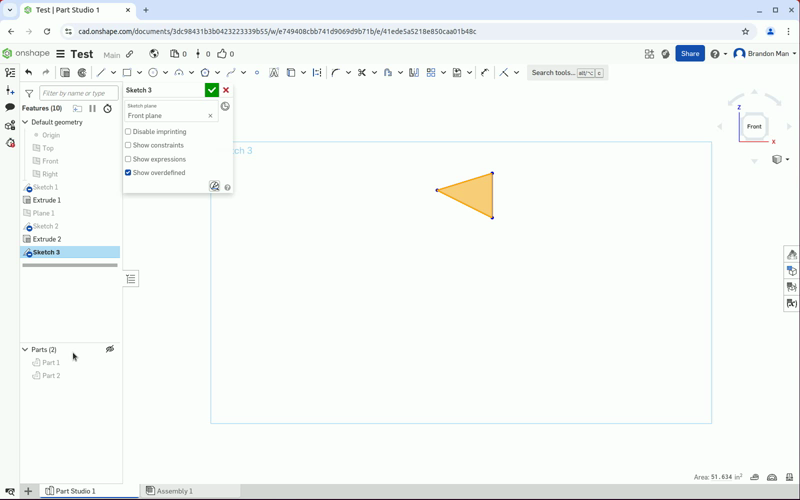
key(shift+e)
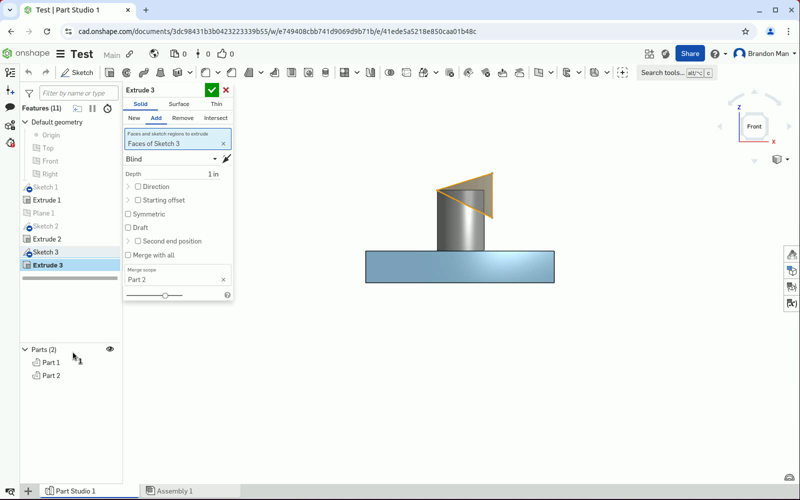
mouse_move(143, 106)
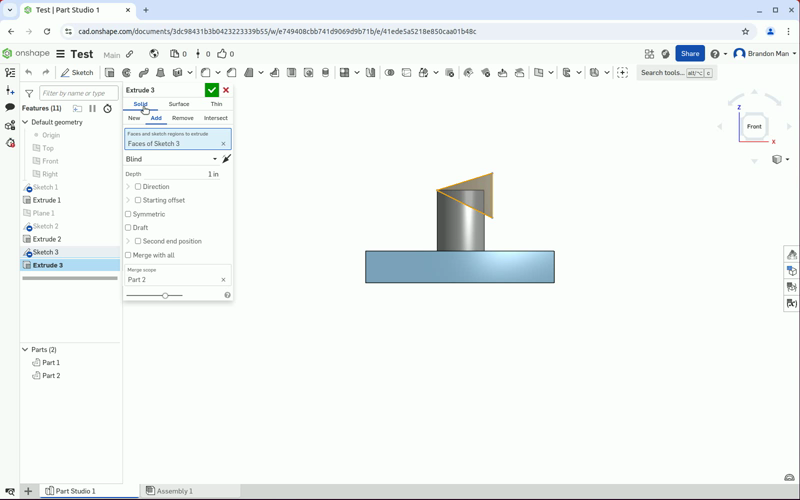
click(143, 106)
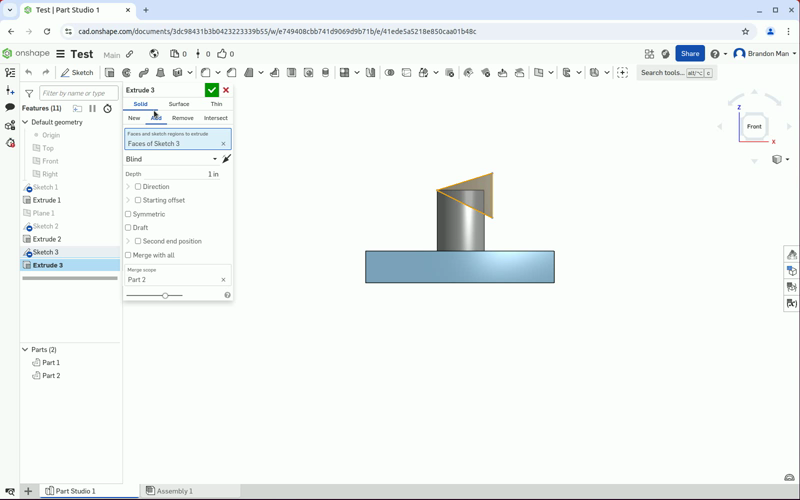
mouse_move(186, 120)
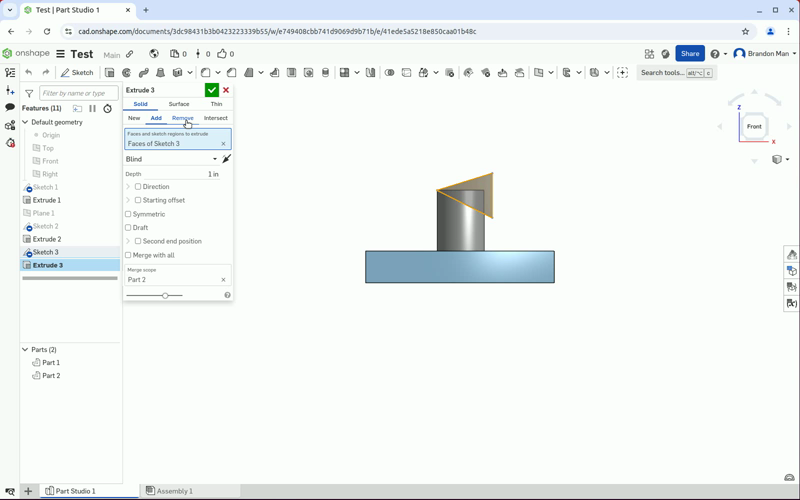
click(186, 120)
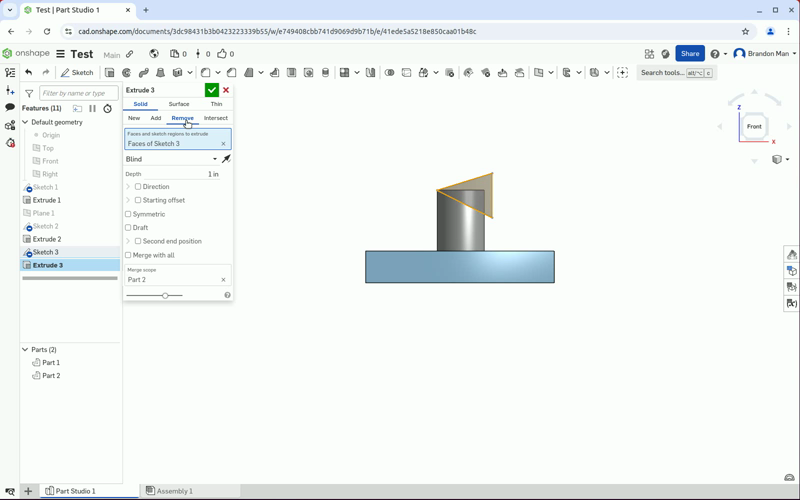
key(tab, 4)
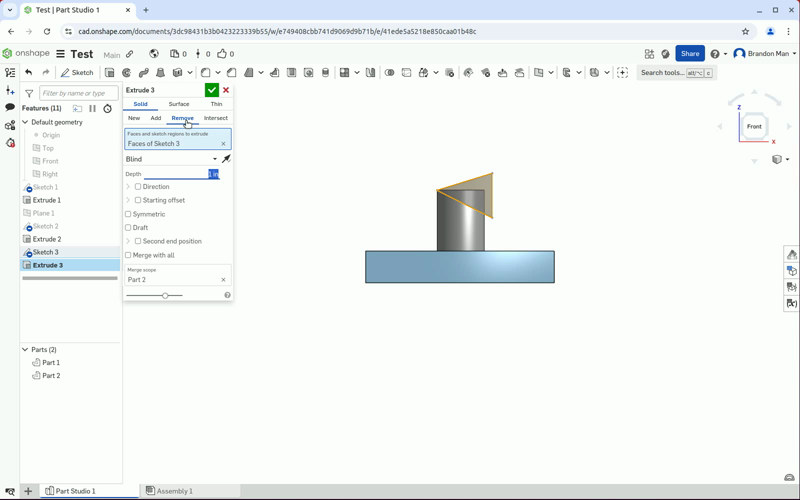
text(61.622)
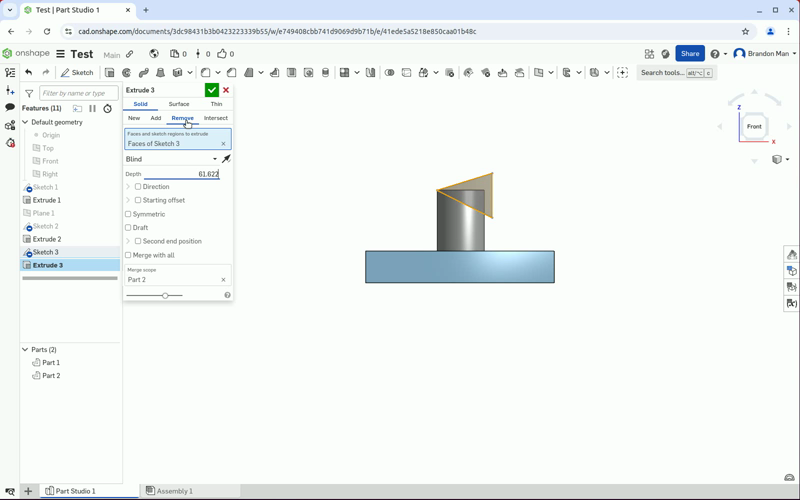
key(tab, 3)
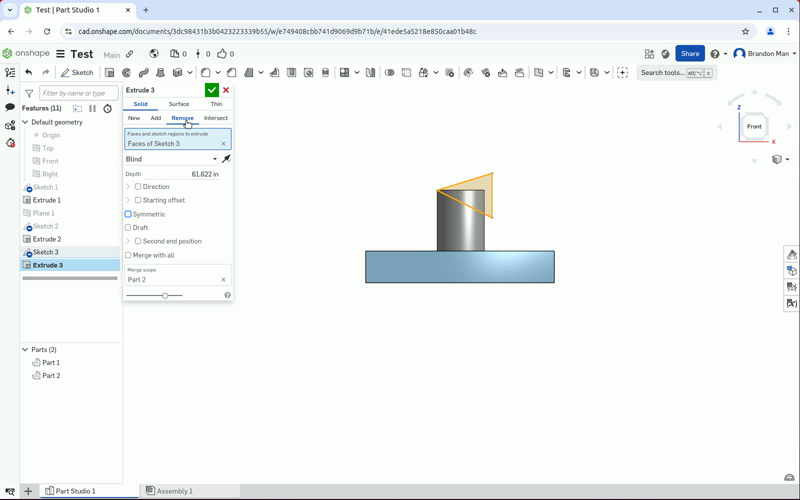
key(space)
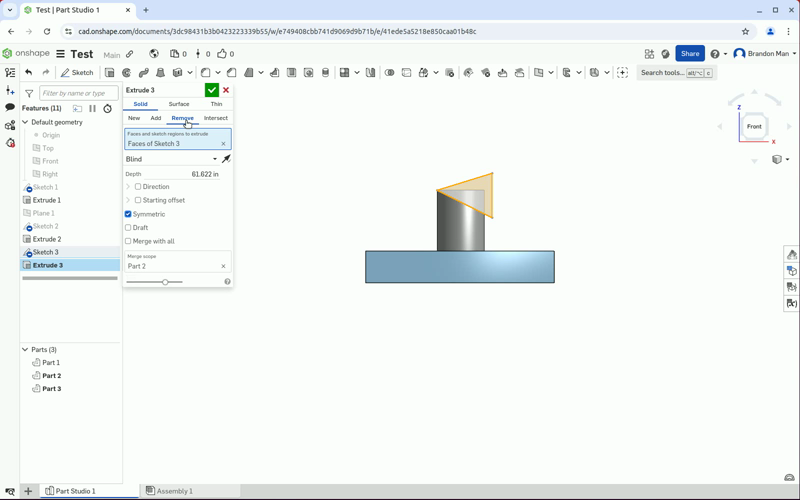
key(tab, 2)
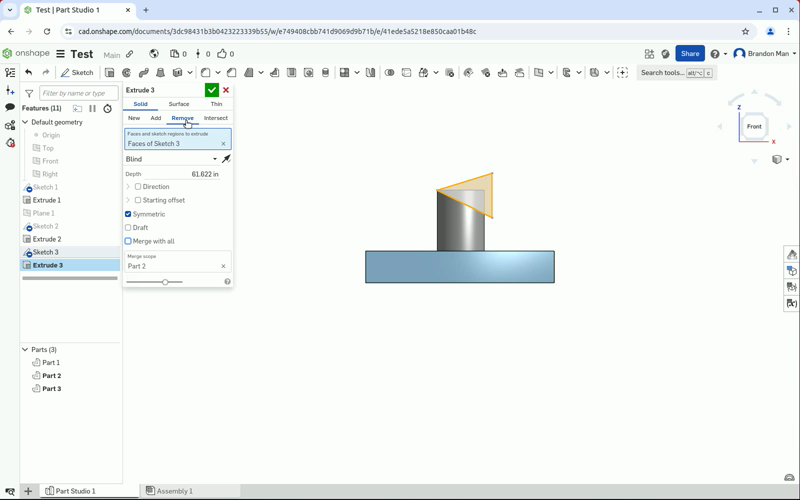
key(space)
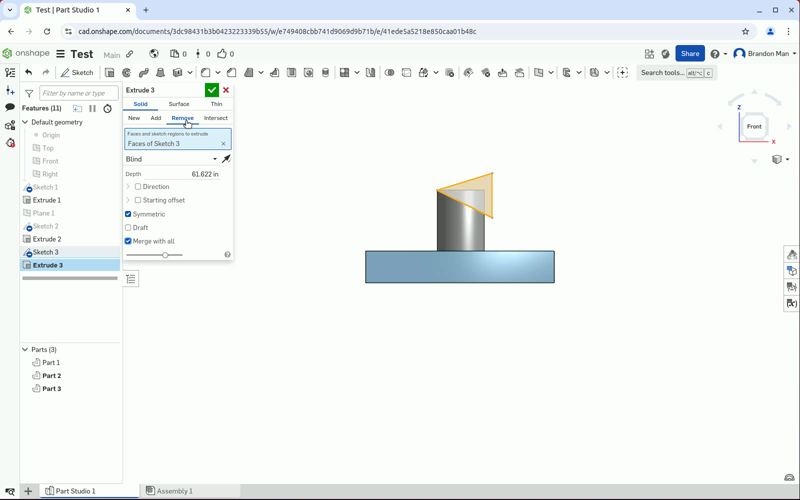
key(enter)
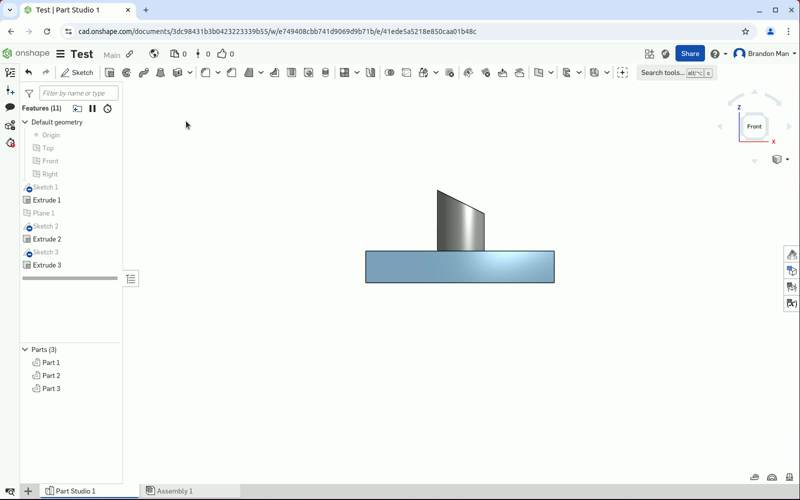
key(shift+h)
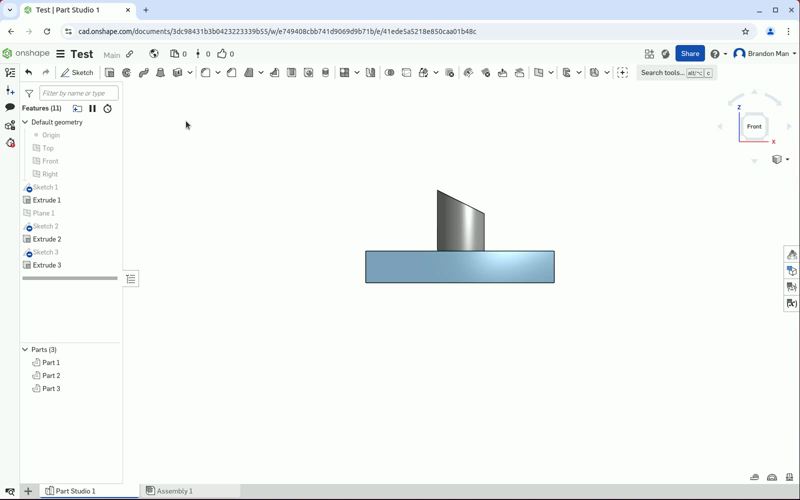
key(shift+h)
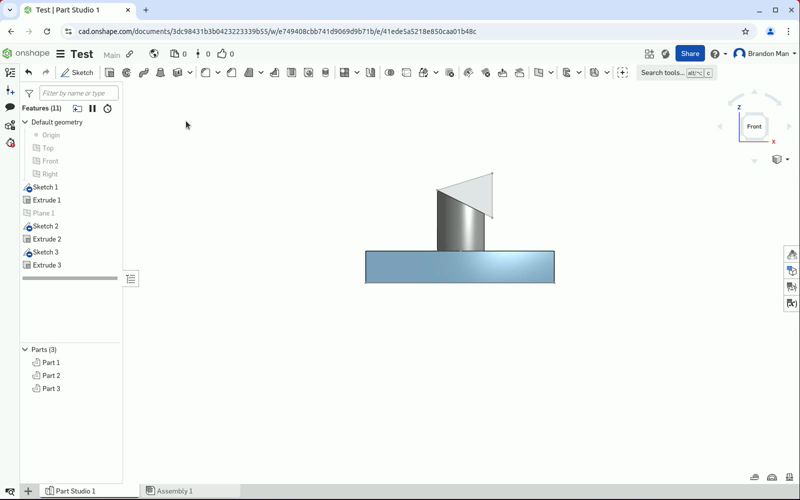
key(shift+7)
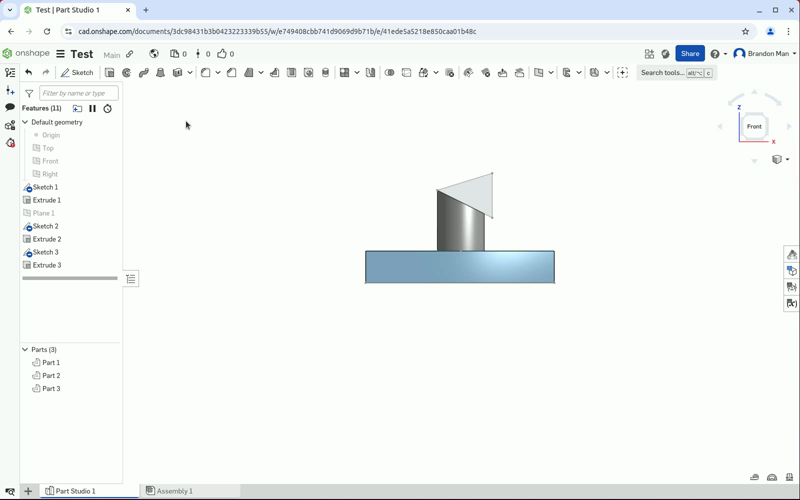
key(left, 2)
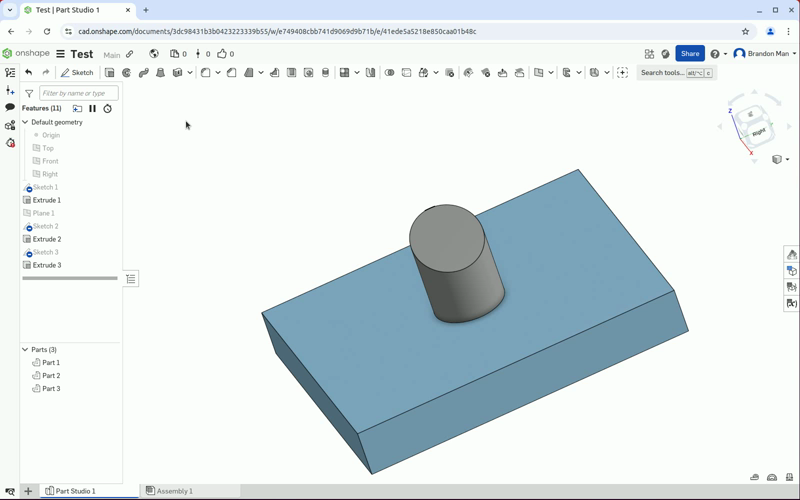
key(down, 2)
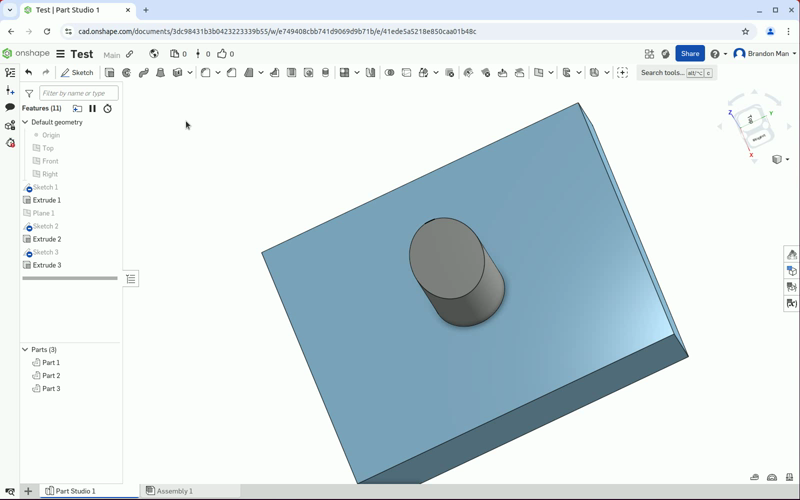
key(up, 2)
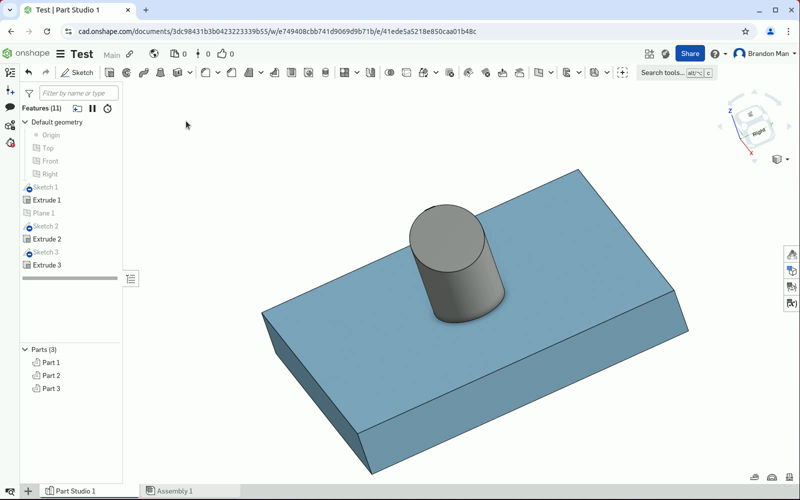
key(right, 2)
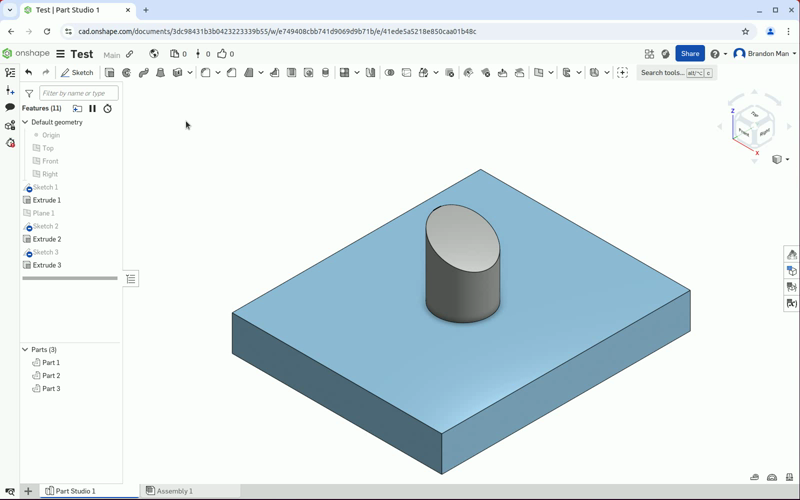
mouse_move(73, 189)
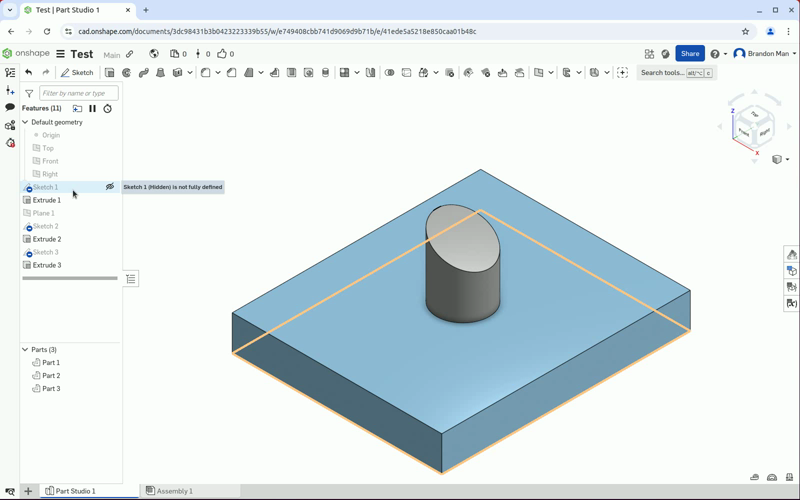
click(73, 189)